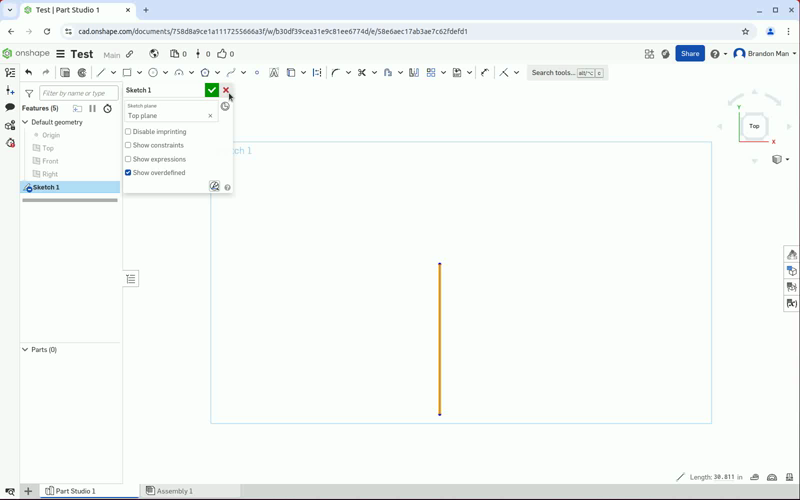
key(shift+h)
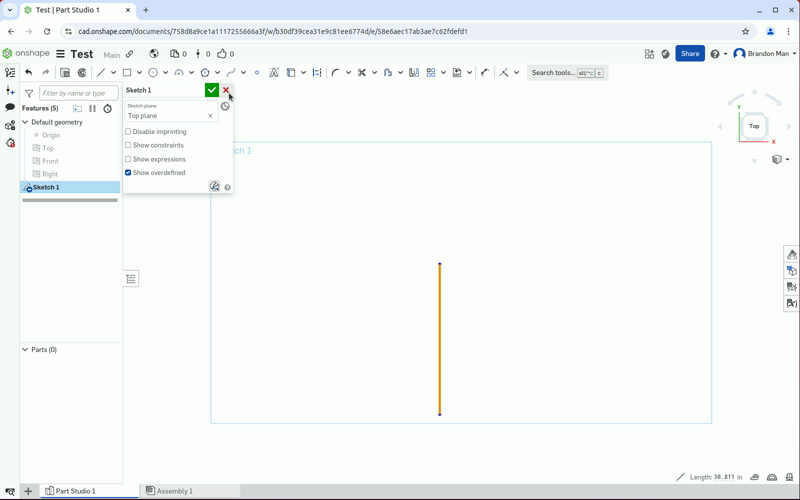
mouse_move(73, 352)
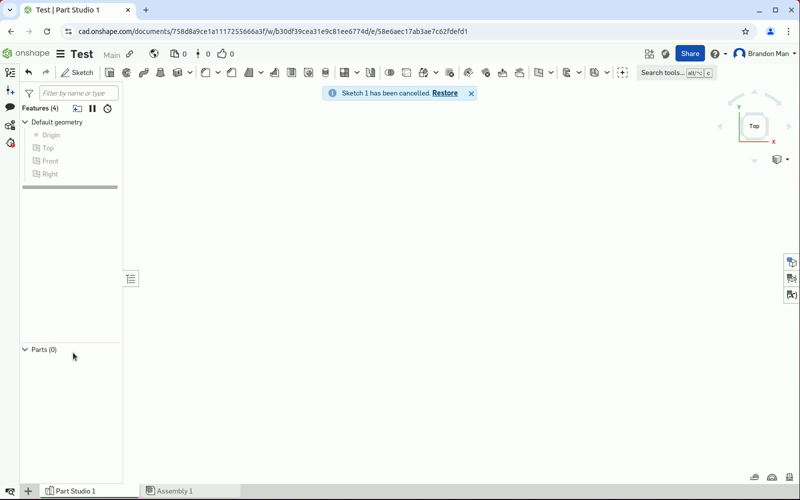
key(y)
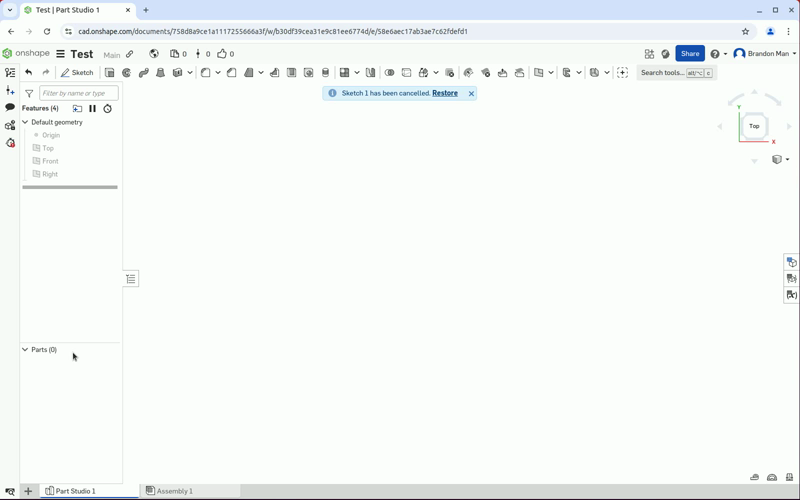
key(shift+p)
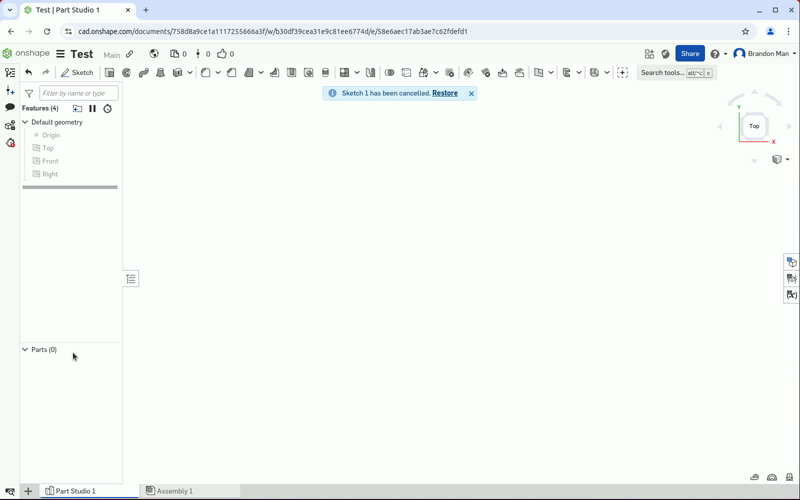
key(space)
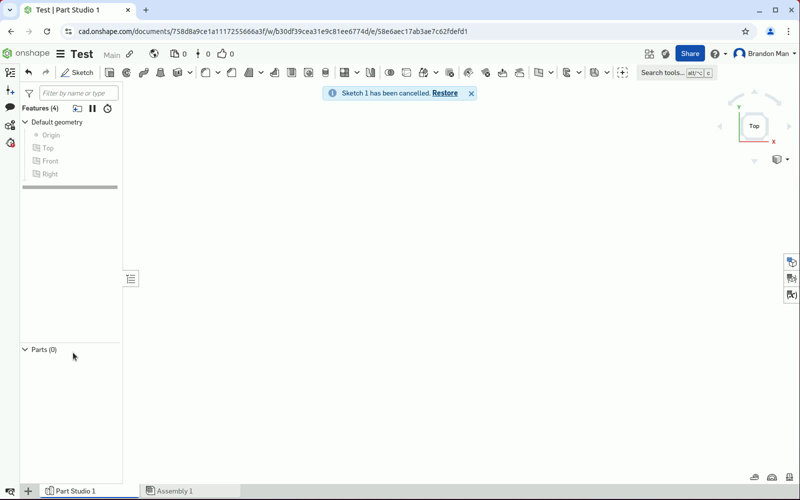
key_down(shift)
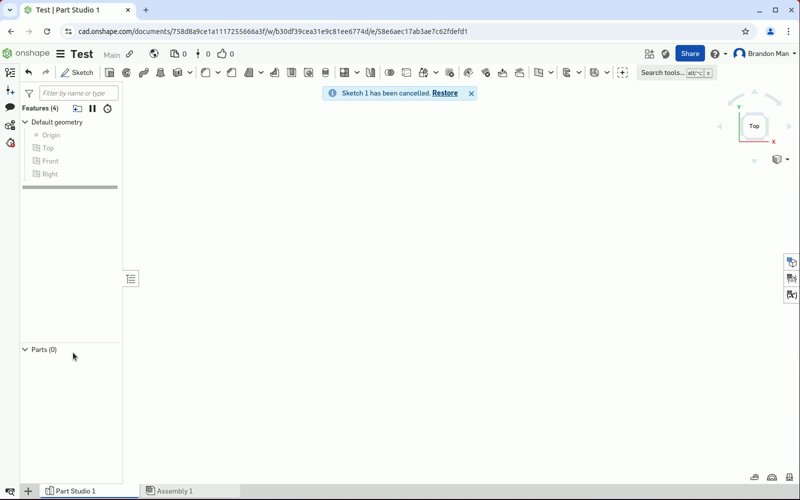
key(up)
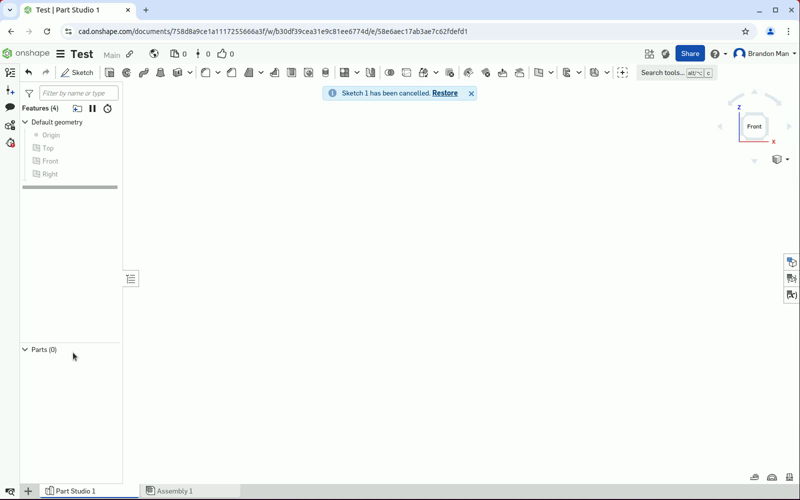
key_up(shift)
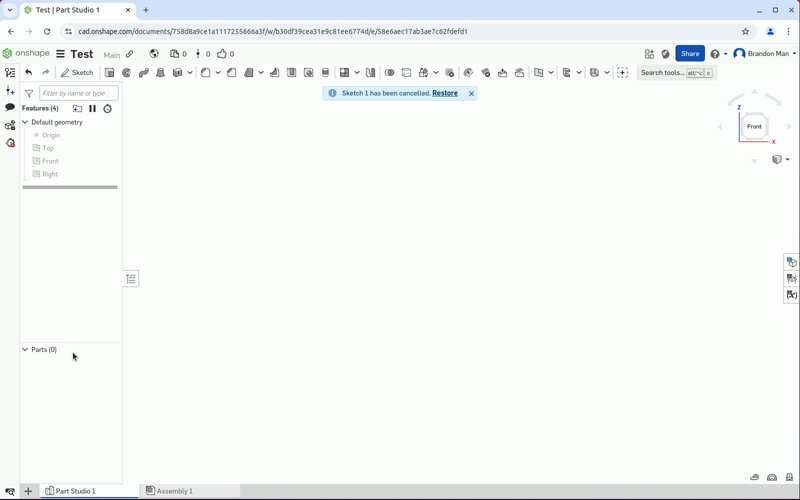
key(space)
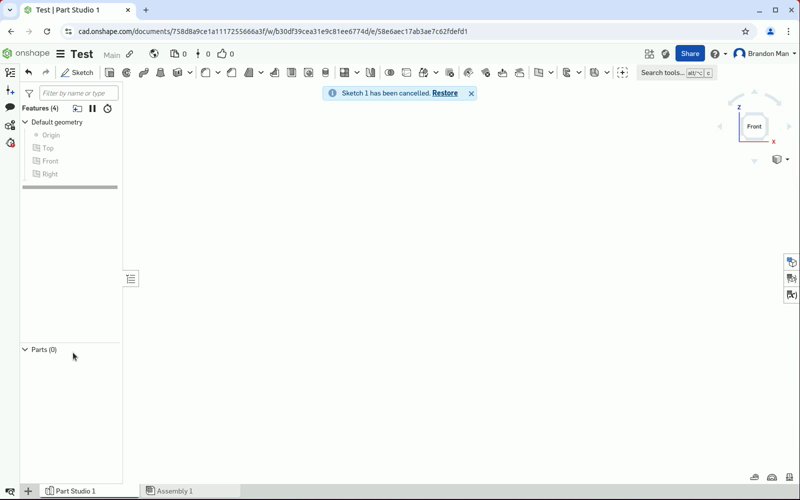
key_down(shift)
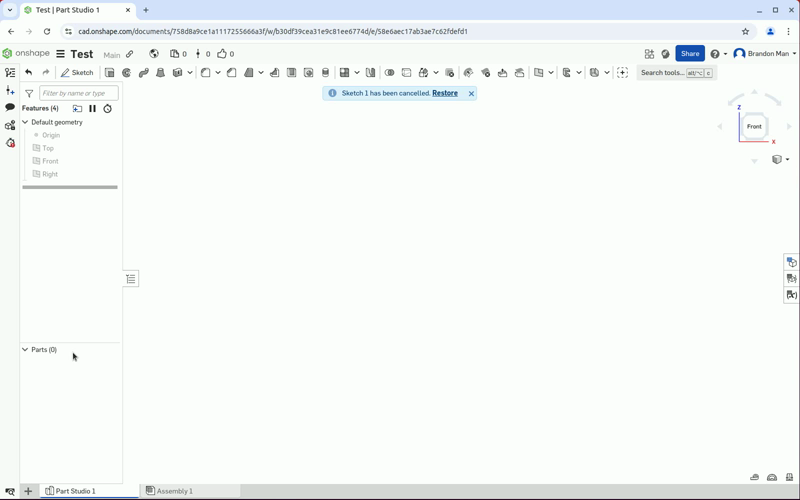
key(left)
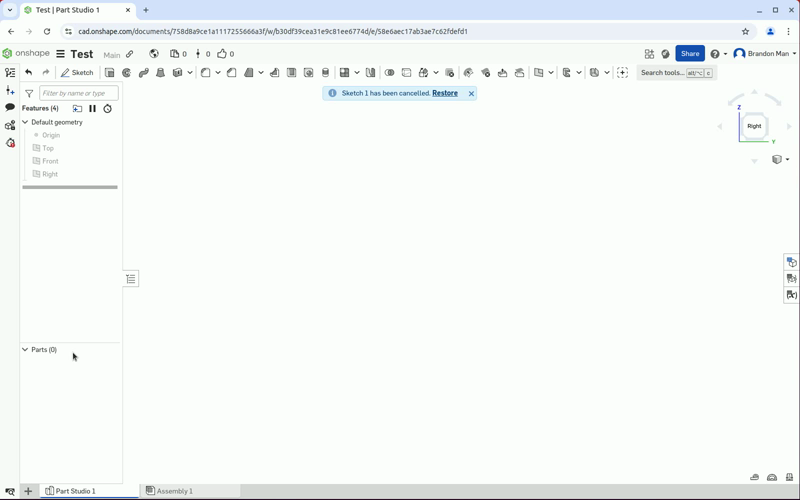
key_up(shift)
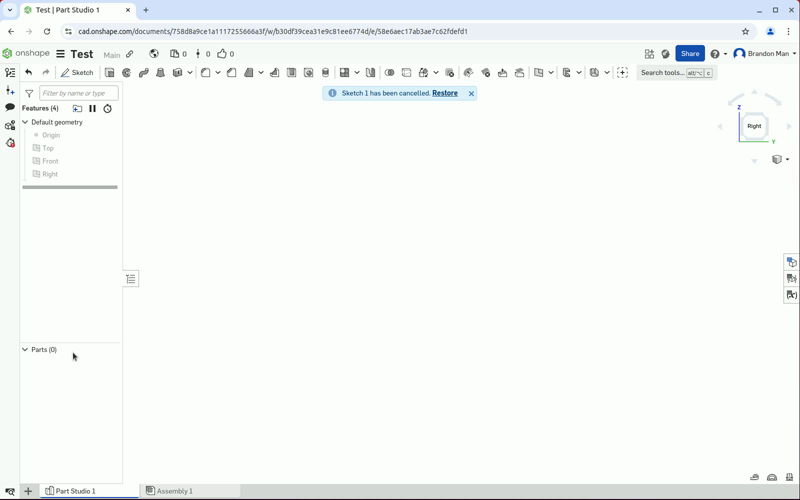
mouse_move(73, 352)
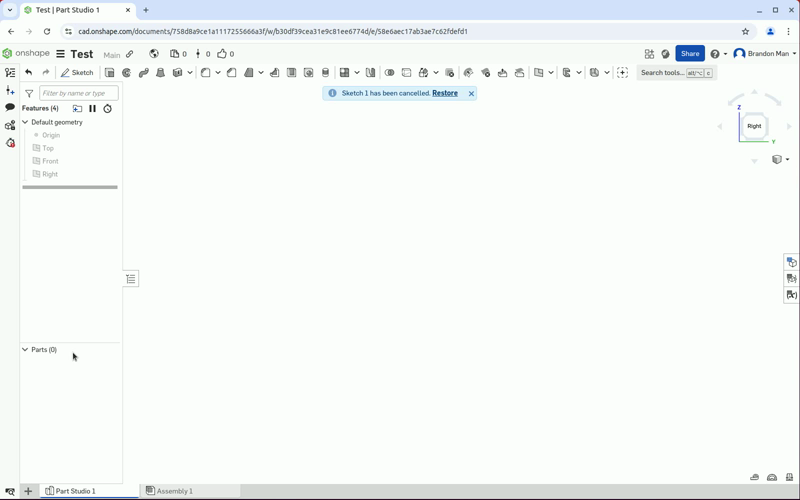
key(shift+y)
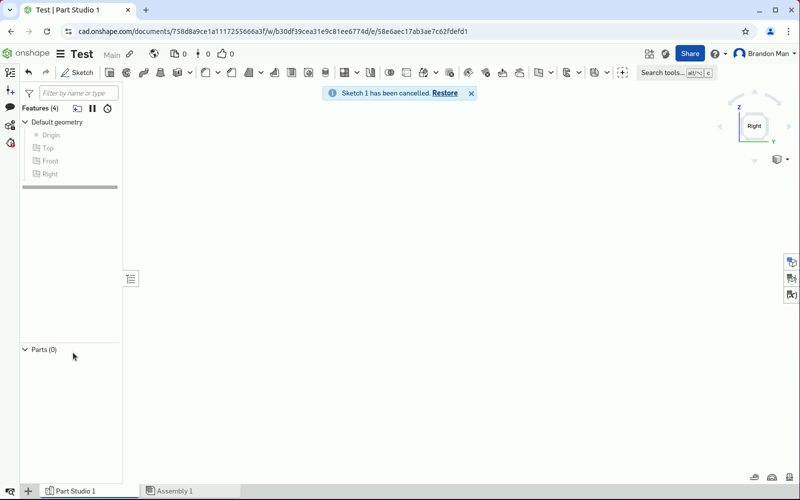
key(shift+s)
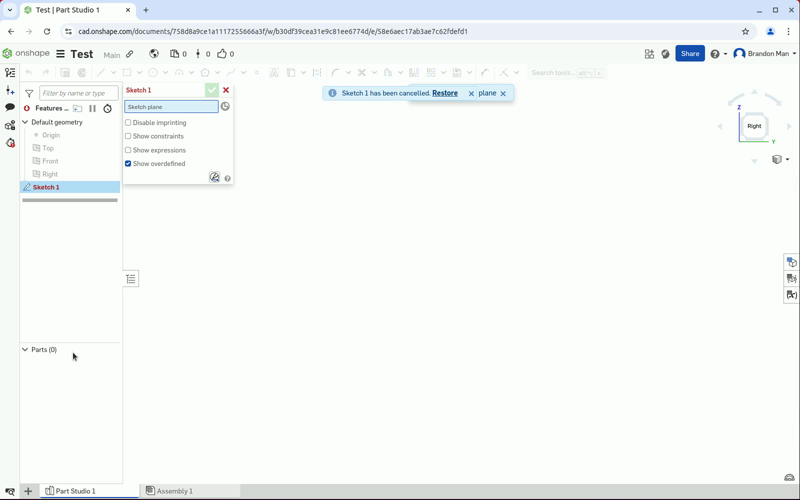
mouse_move(73, 176)
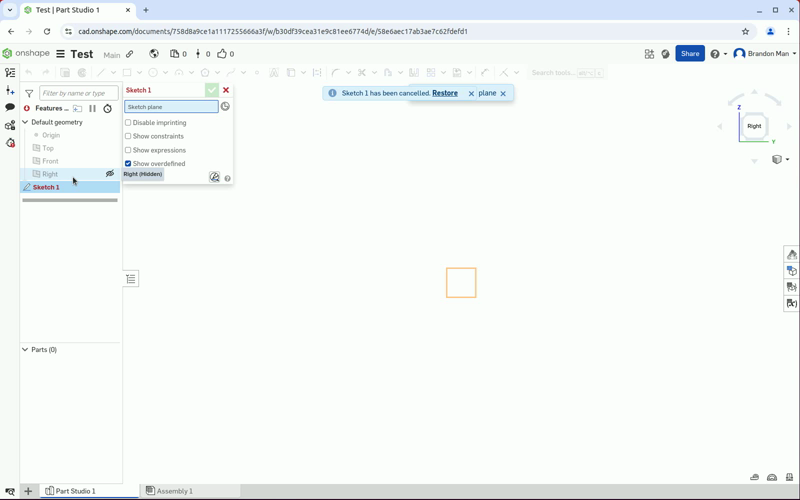
click(73, 176)
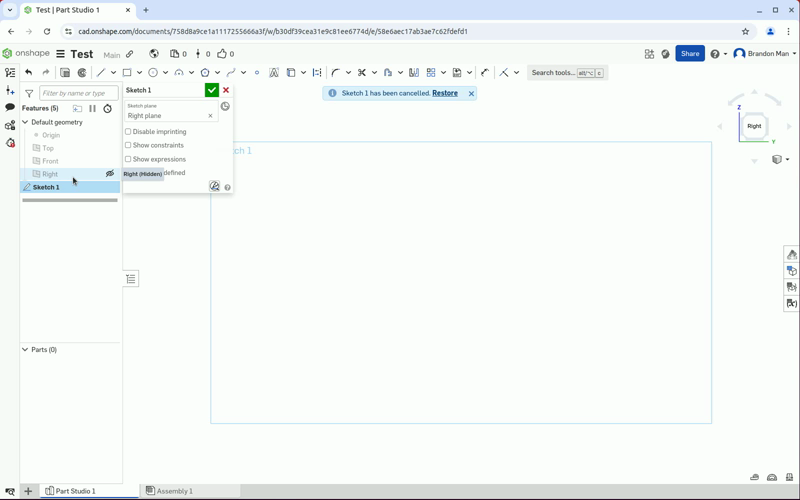
mouse_move(73, 352)
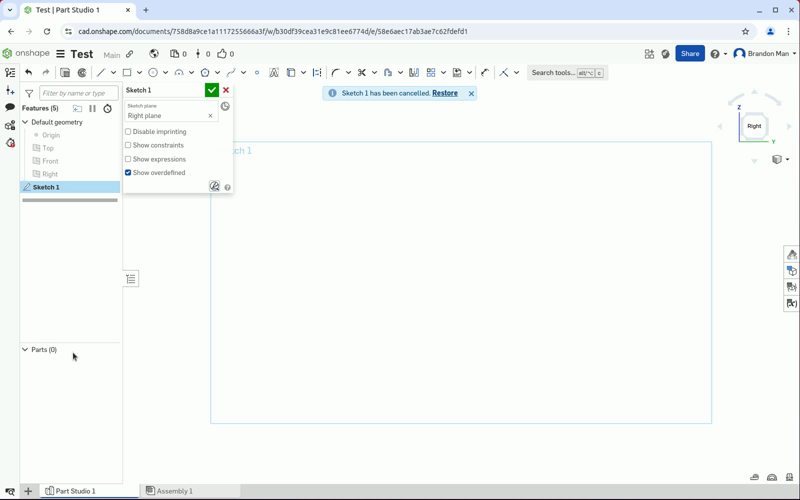
key(y)
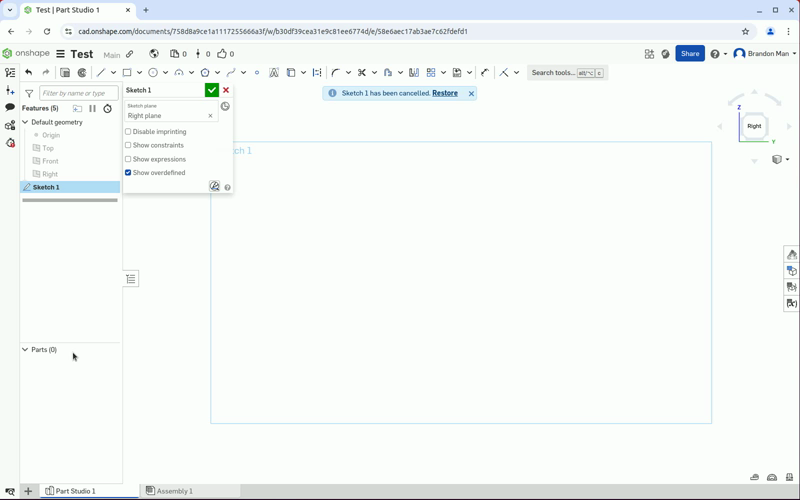
key(c)
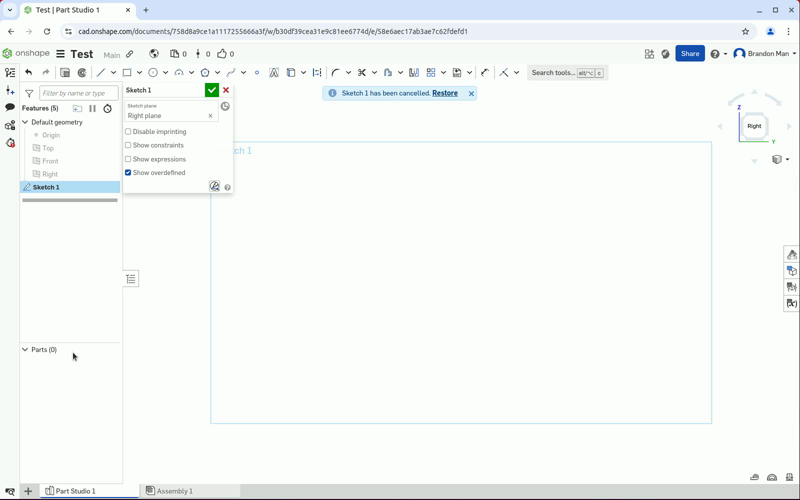
key_down(shift)
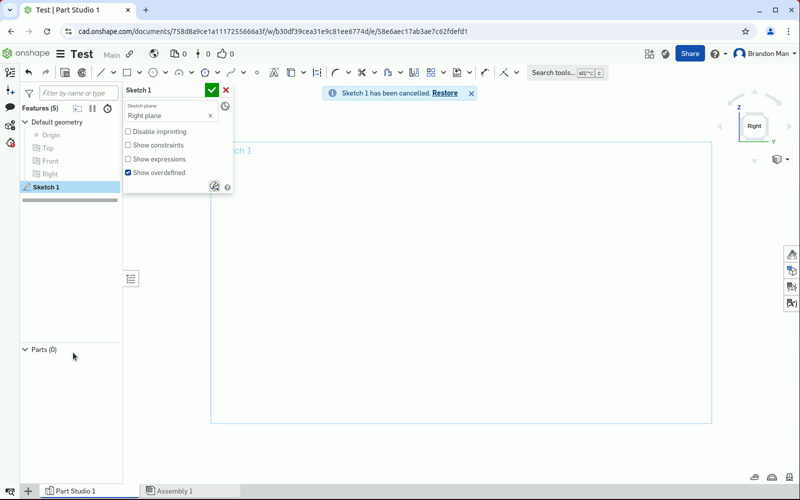
mouse_move(460, 282)
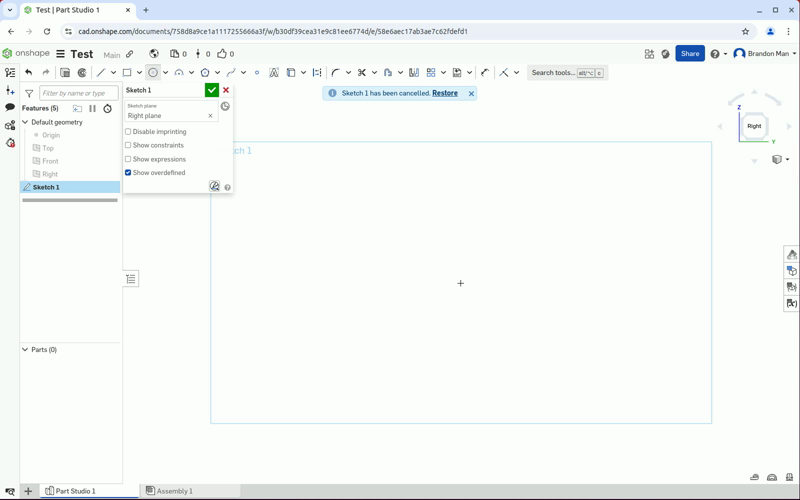
click(460, 282)
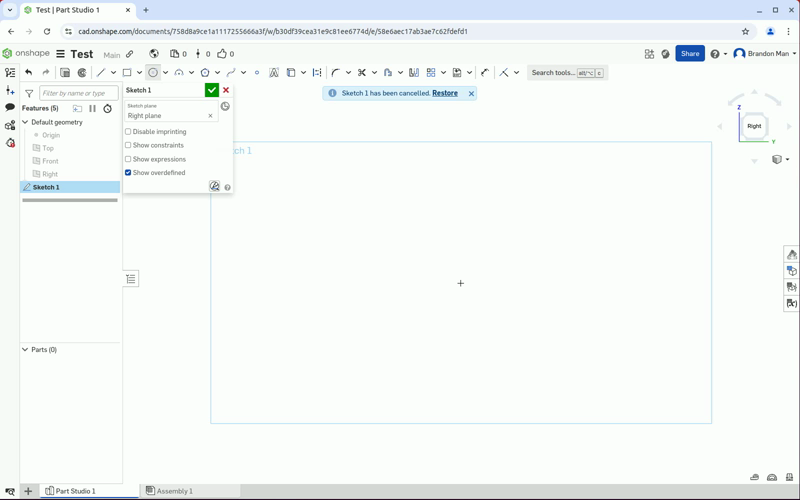
key_up(shift)
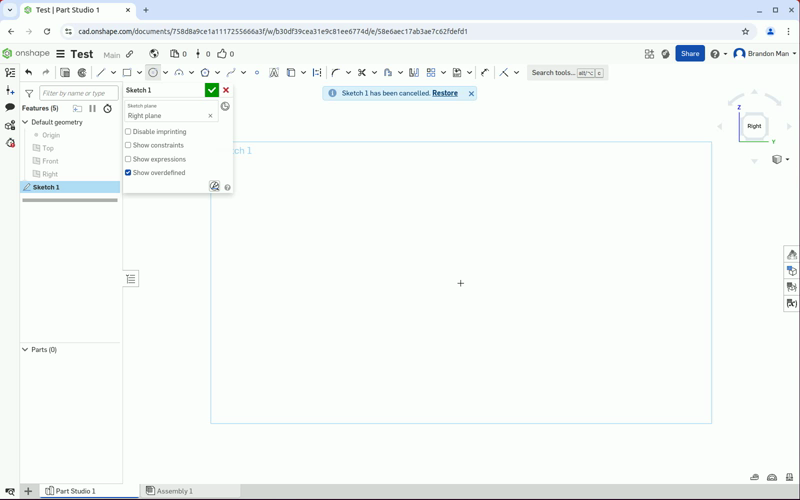
mouse_move(473, 282)
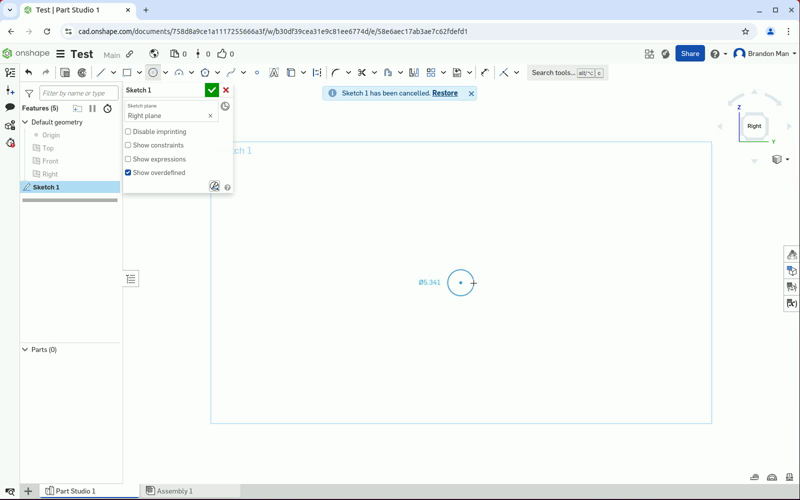
click(473, 282)
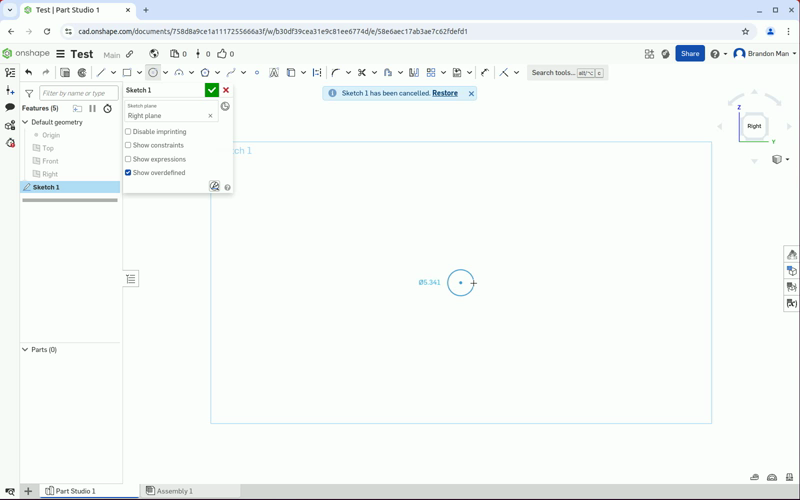
key(esc)
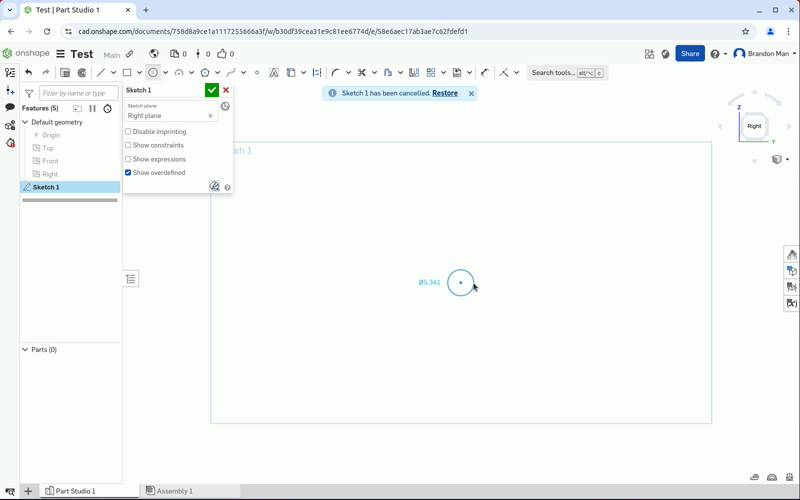
key(c)
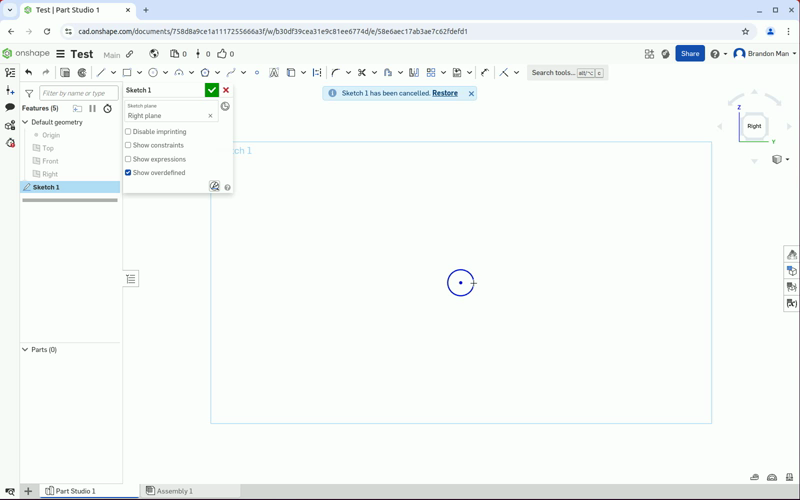
key_down(shift)
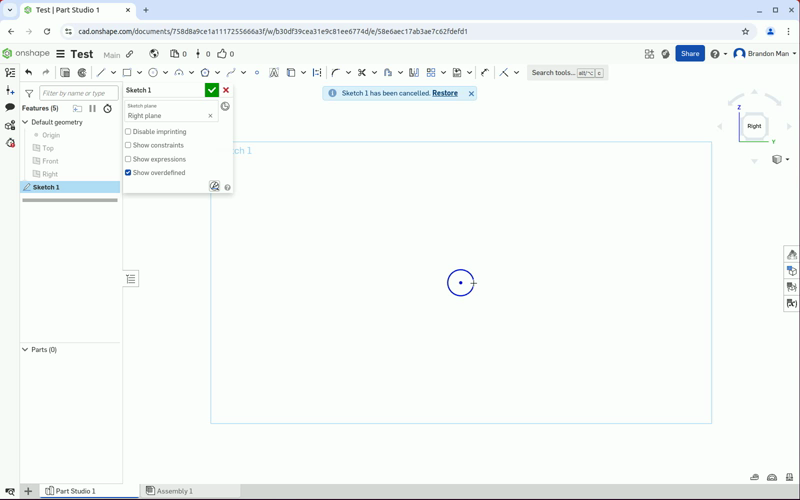
mouse_move(460, 282)
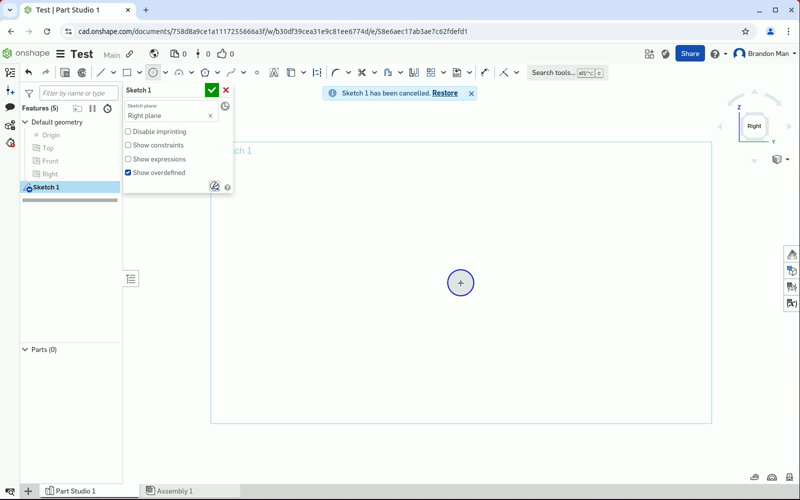
click(460, 282)
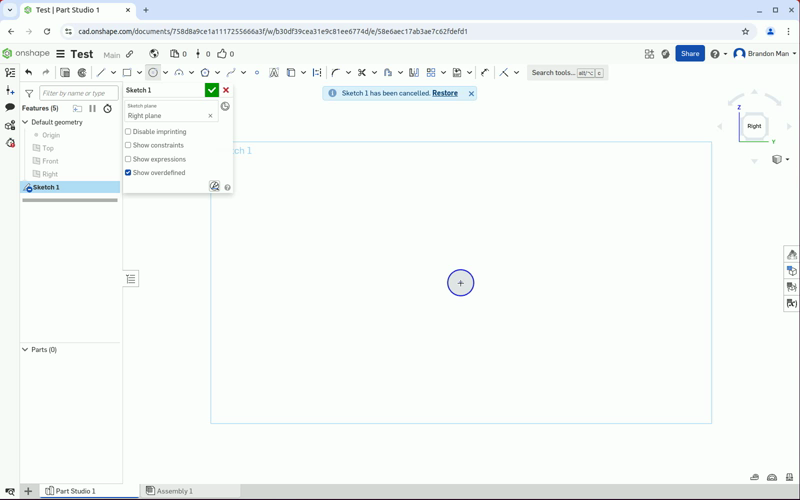
key_up(shift)
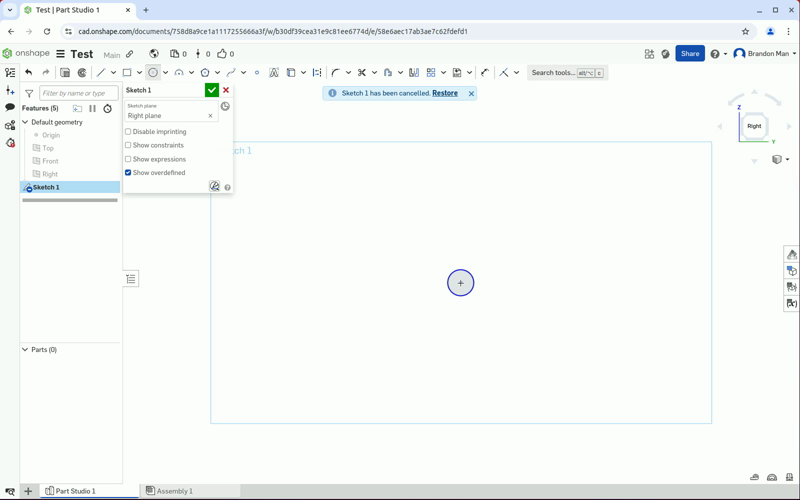
mouse_move(471, 282)
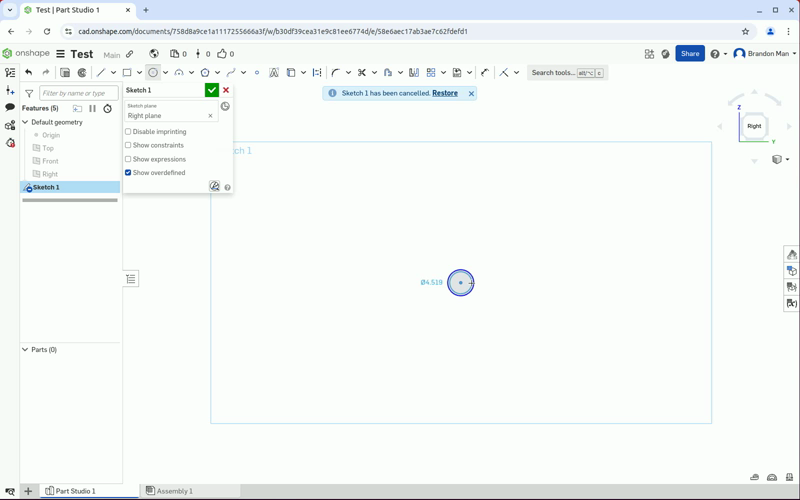
scroll(6)
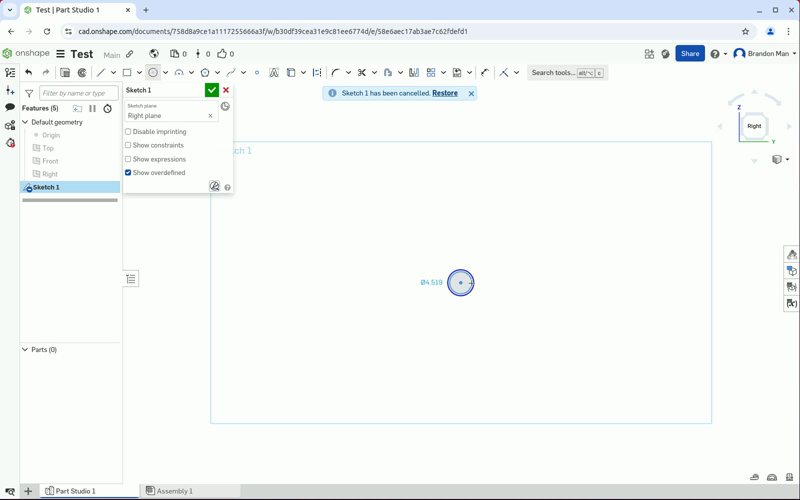
scroll(6)
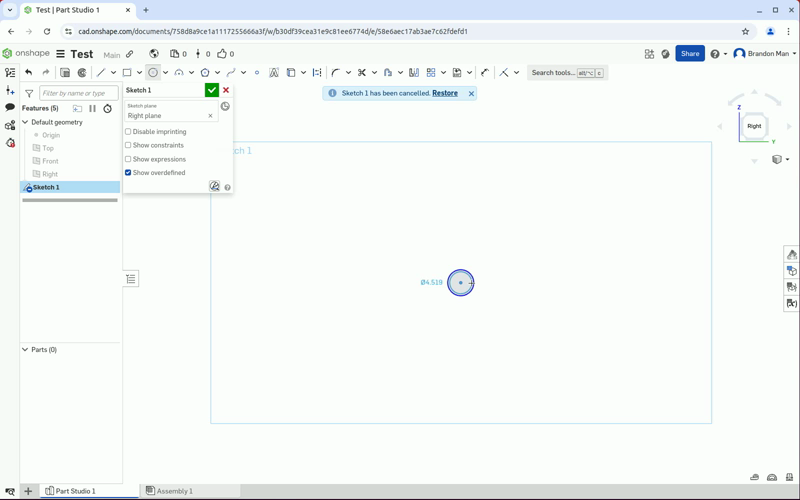
scroll(6)
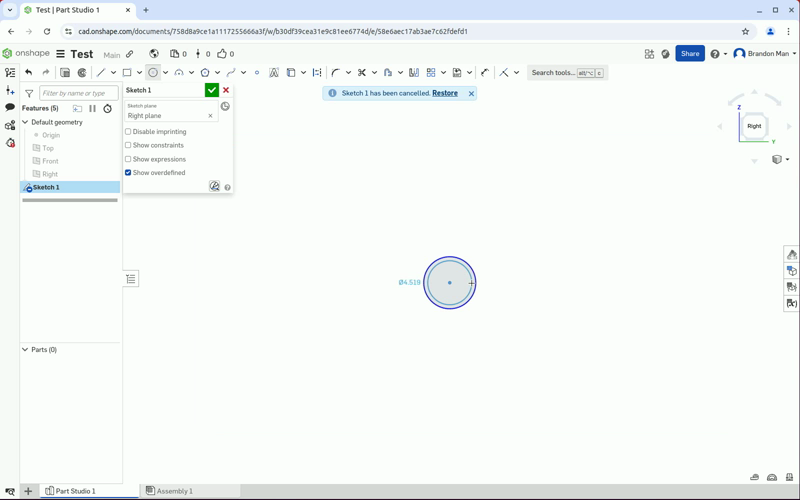
scroll(6)
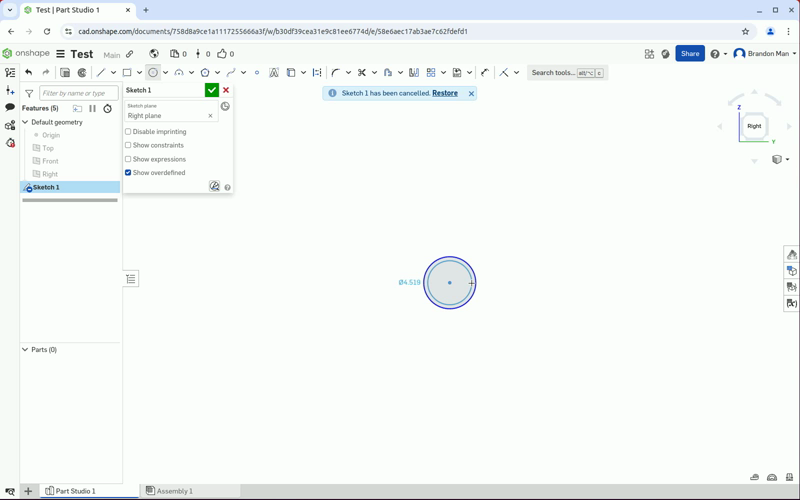
scroll(6)
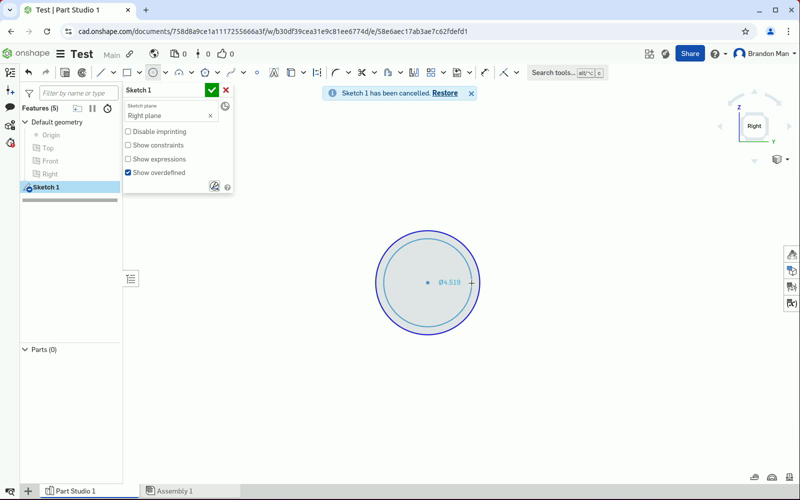
scroll(6)
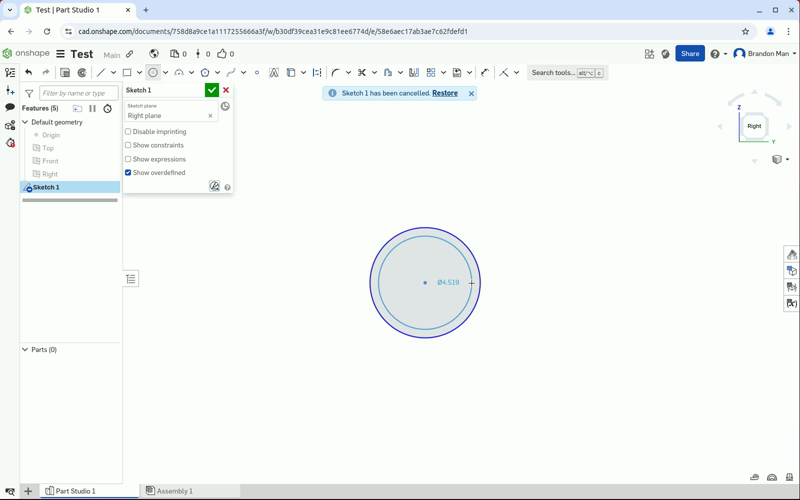
scroll(6)
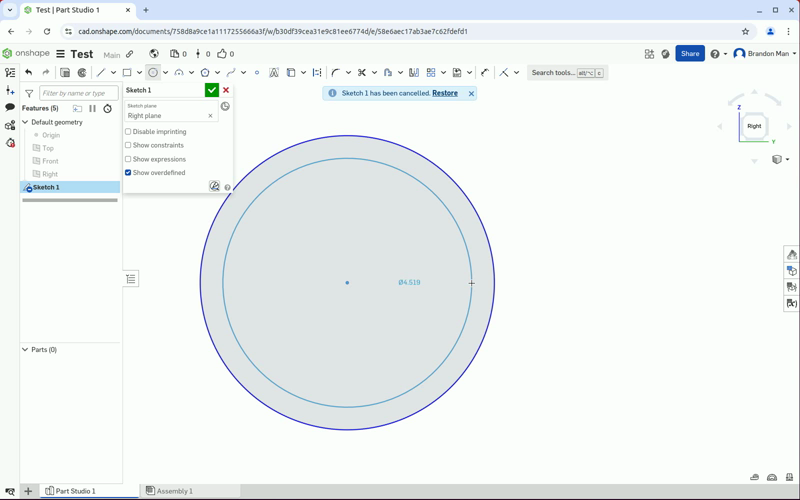
click(471, 282)
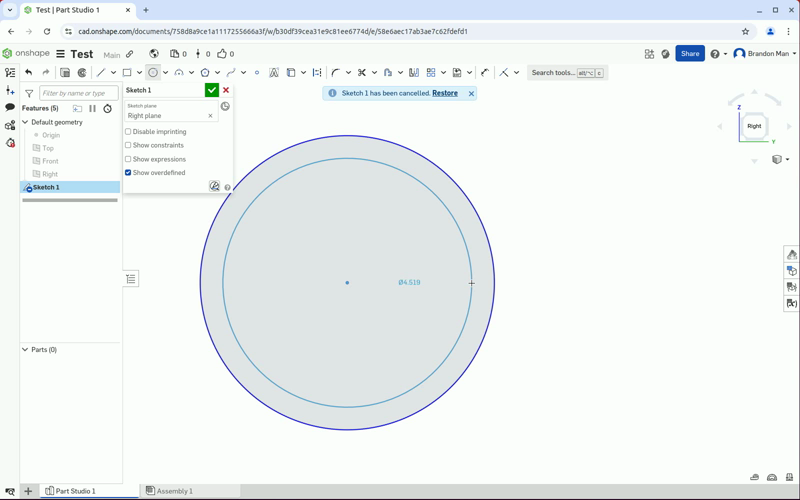
scroll(-6)
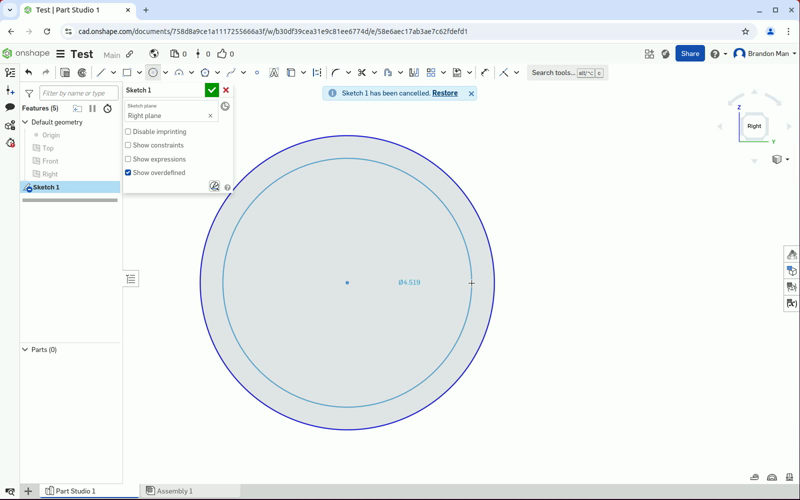
scroll(-6)
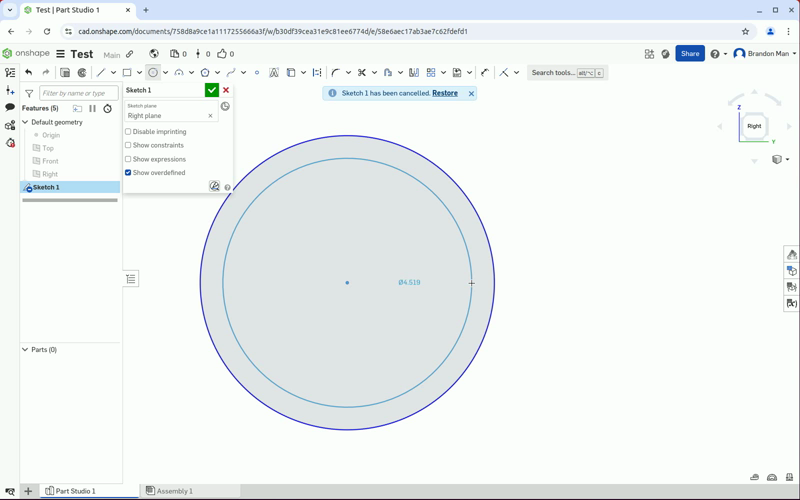
scroll(-6)
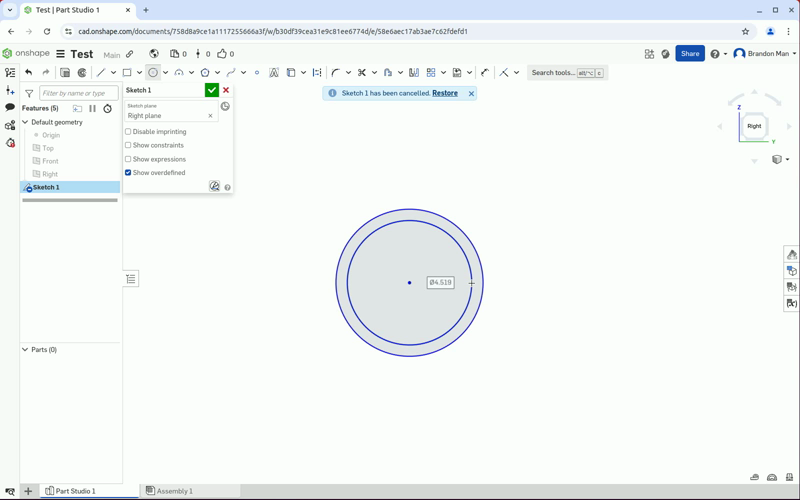
scroll(-6)
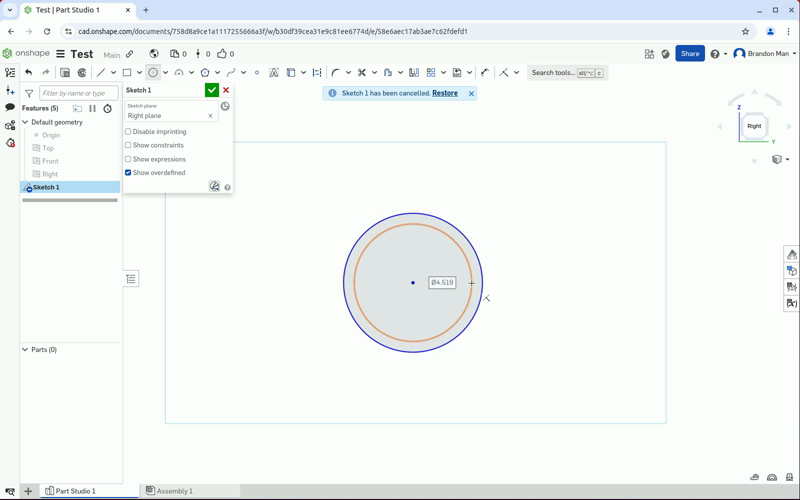
scroll(-6)
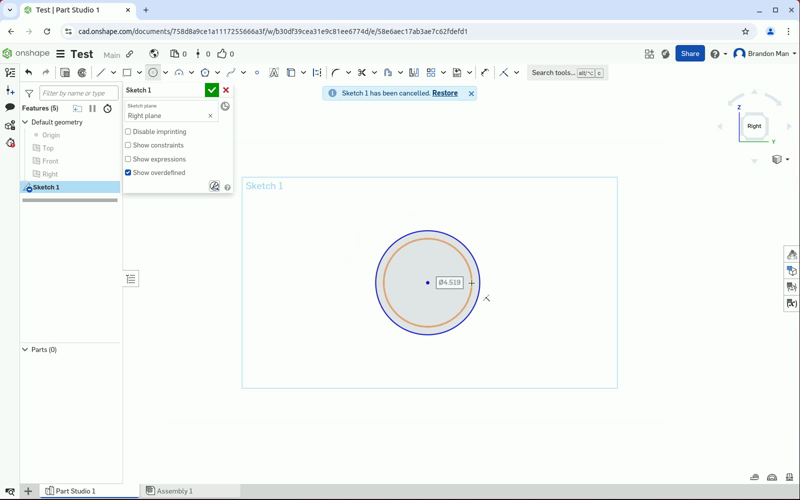
scroll(-6)
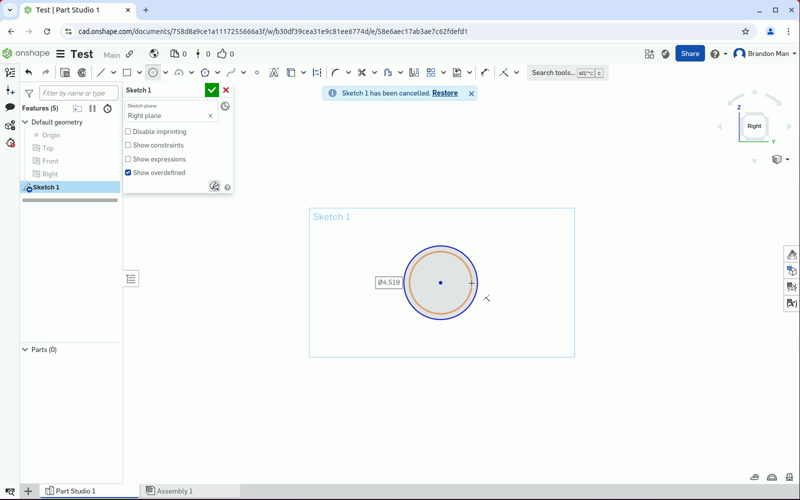
scroll(-6)
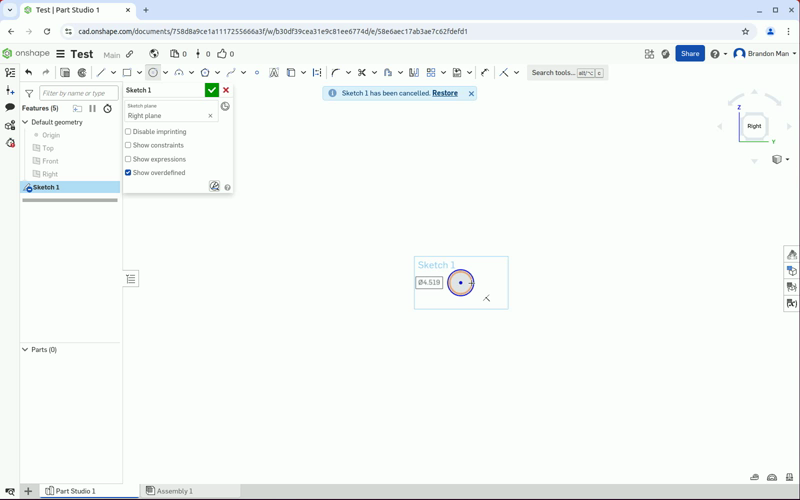
key(esc)
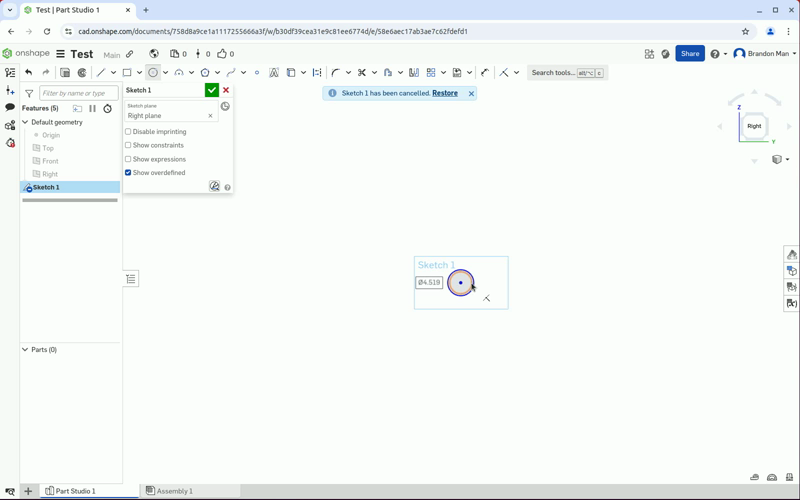
mouse_move(451, 275)
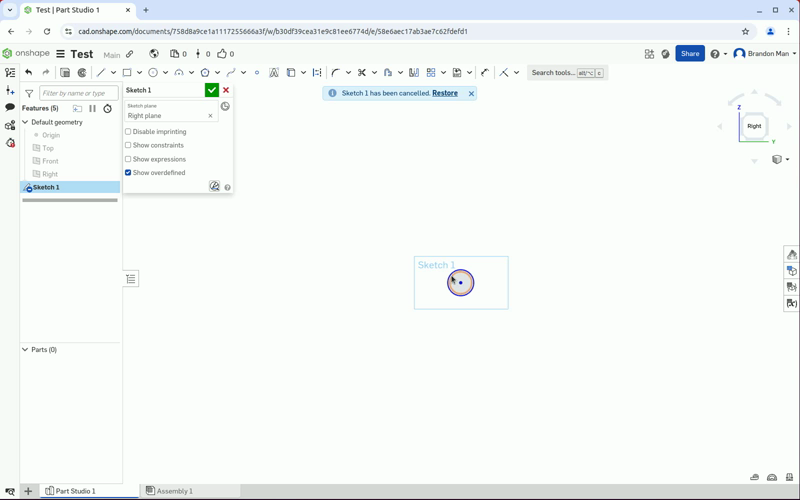
scroll(6)
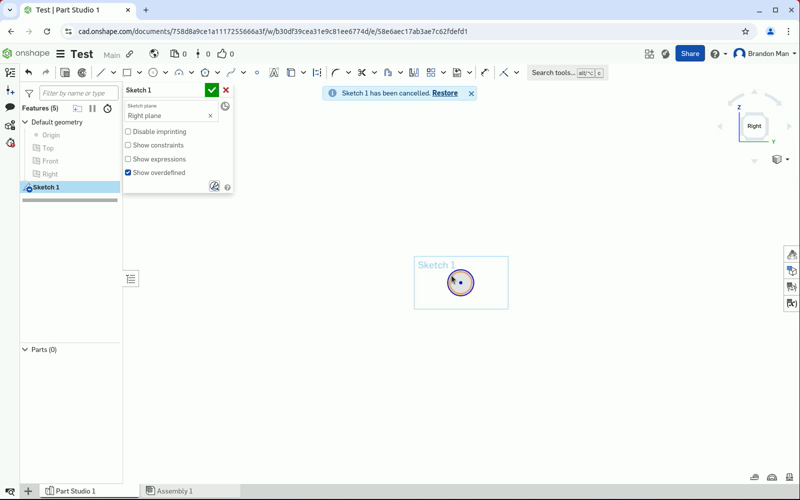
scroll(6)
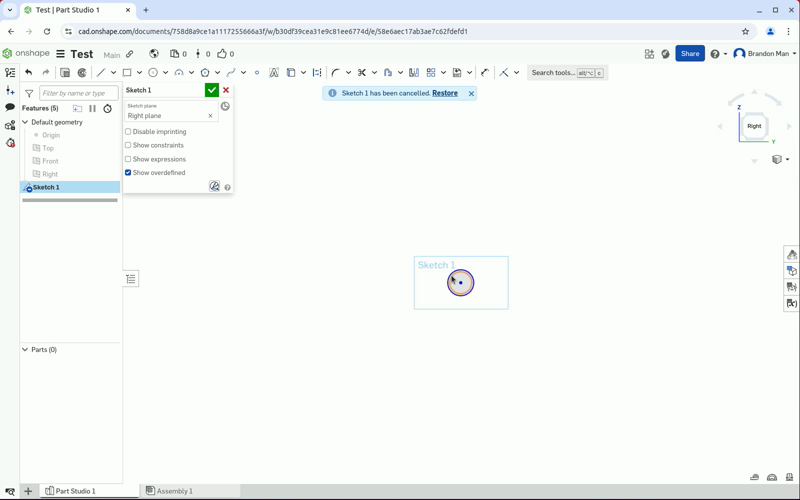
scroll(6)
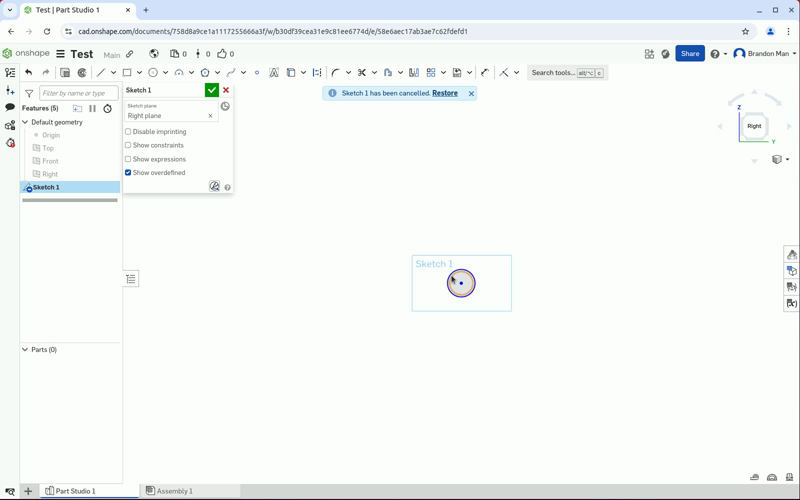
scroll(6)
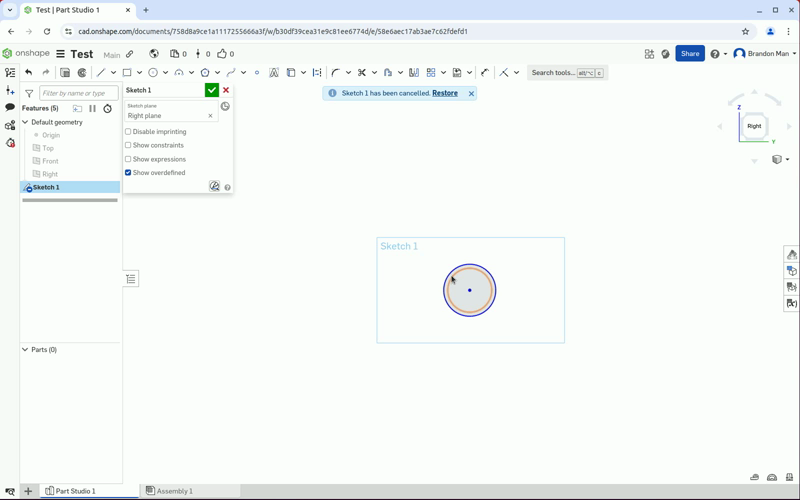
scroll(6)
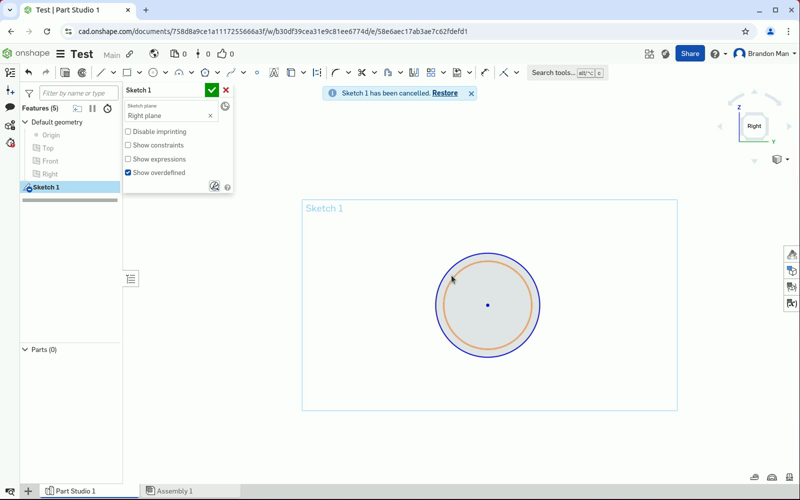
scroll(6)
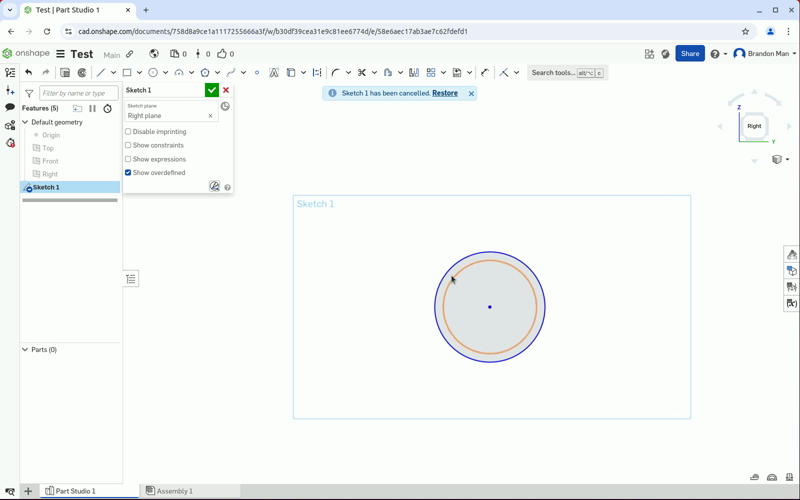
scroll(6)
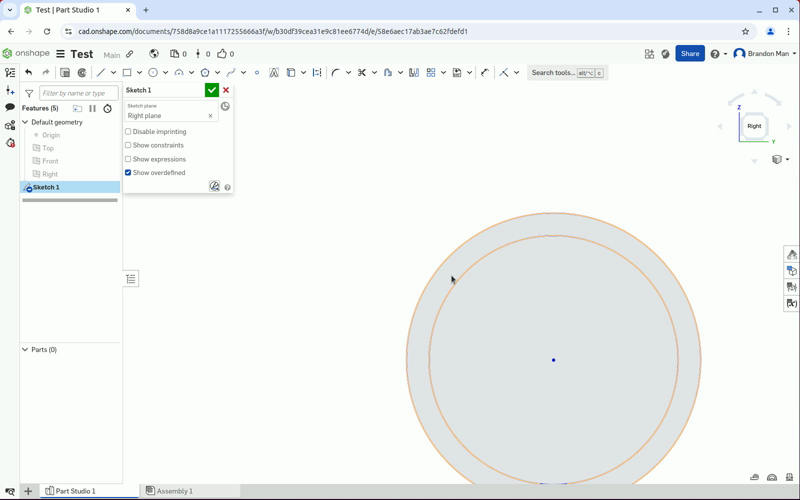
click(451, 275)
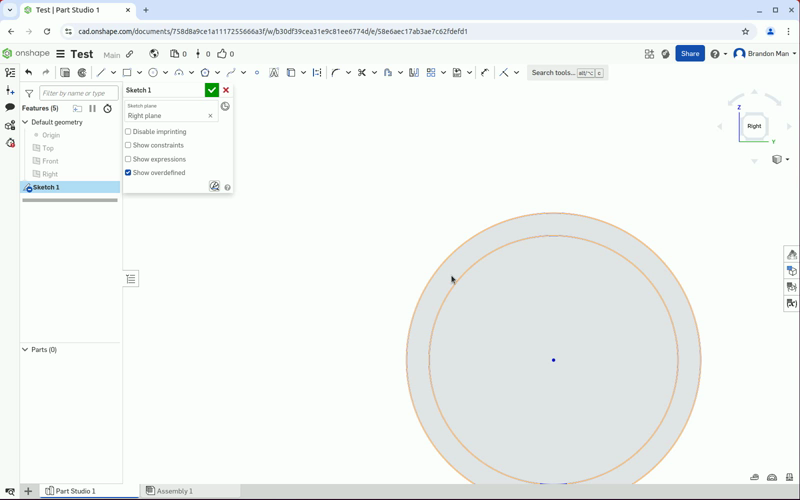
scroll(-6)
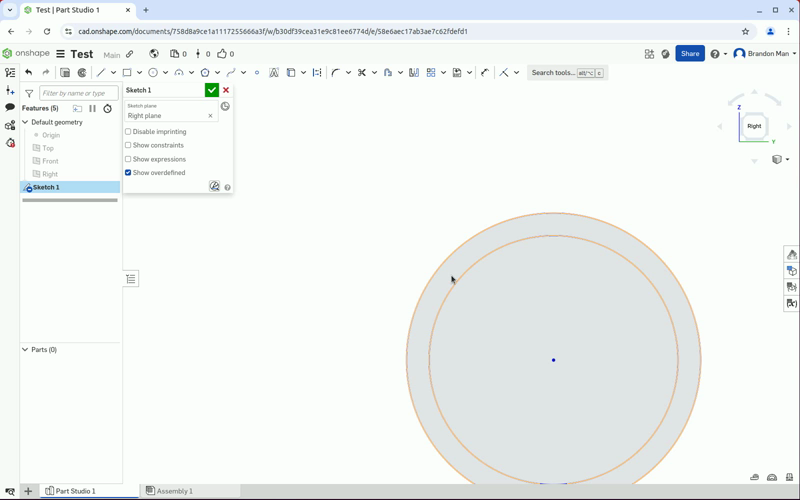
scroll(-6)
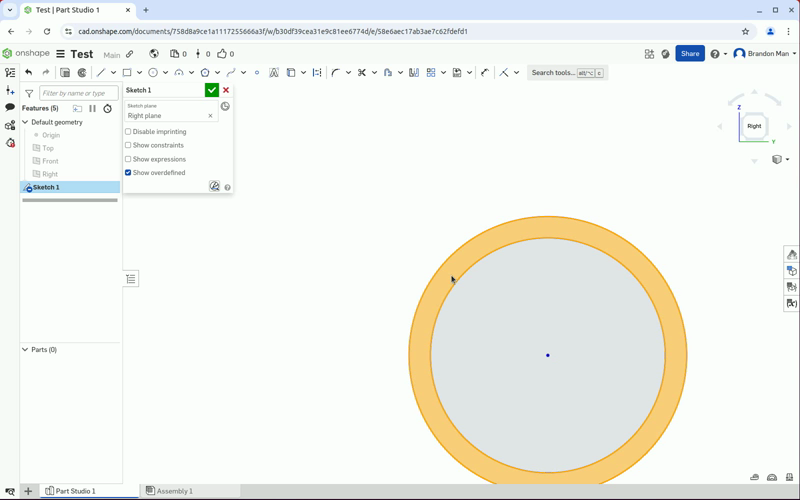
scroll(-6)
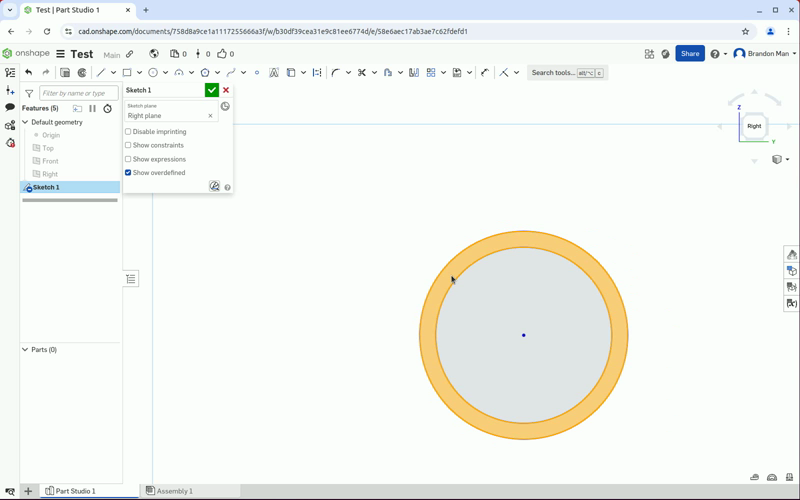
scroll(-6)
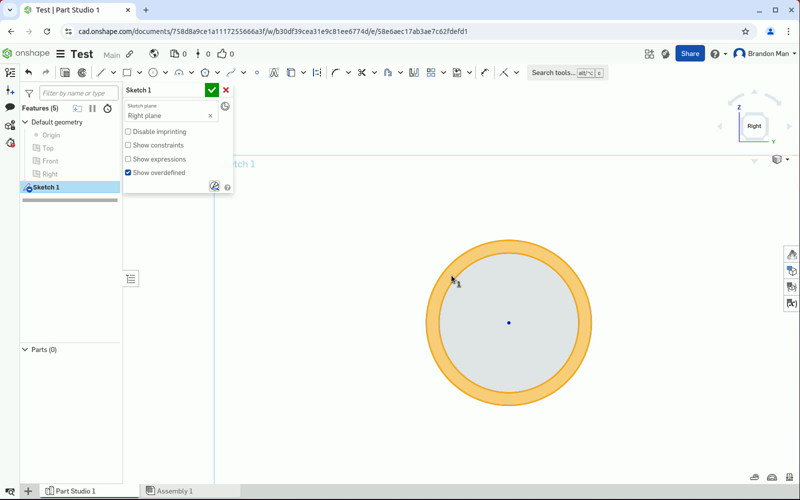
scroll(-6)
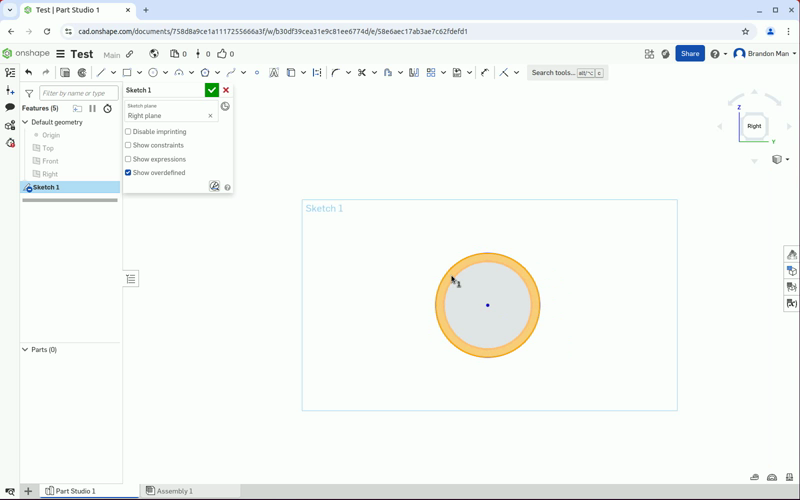
scroll(-6)
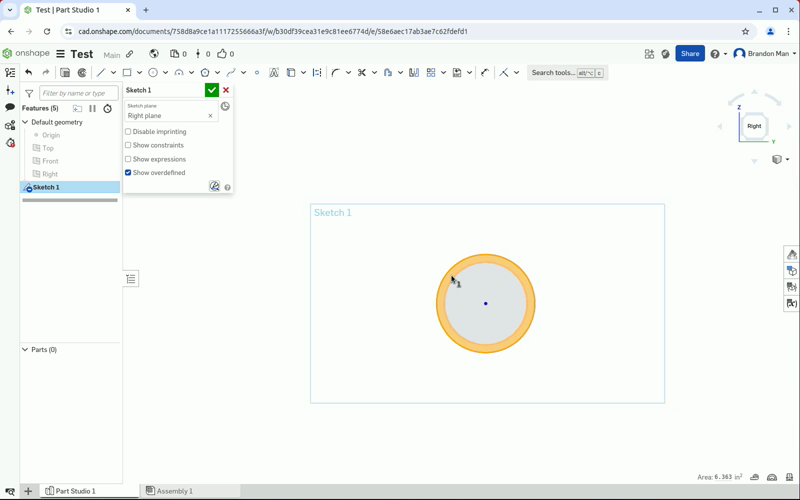
scroll(-6)
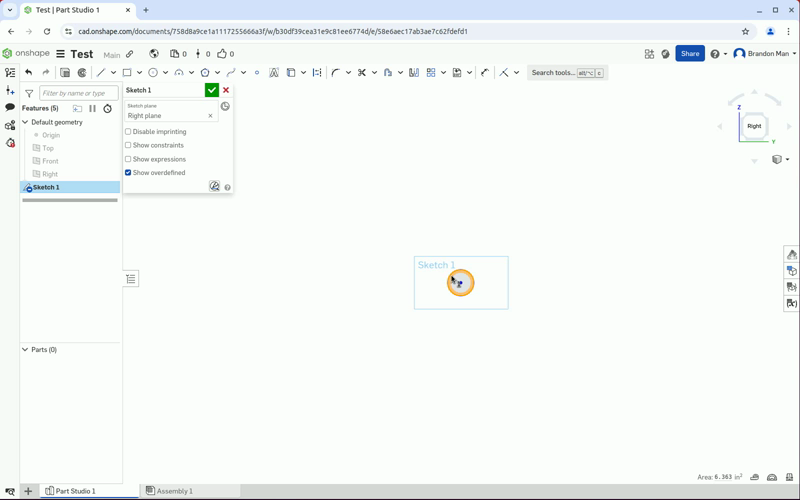
mouse_move(73, 352)
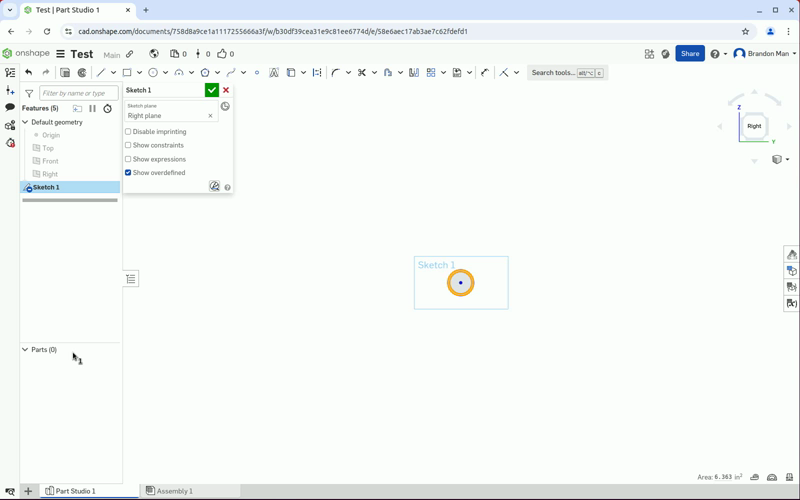
key(shift+y)
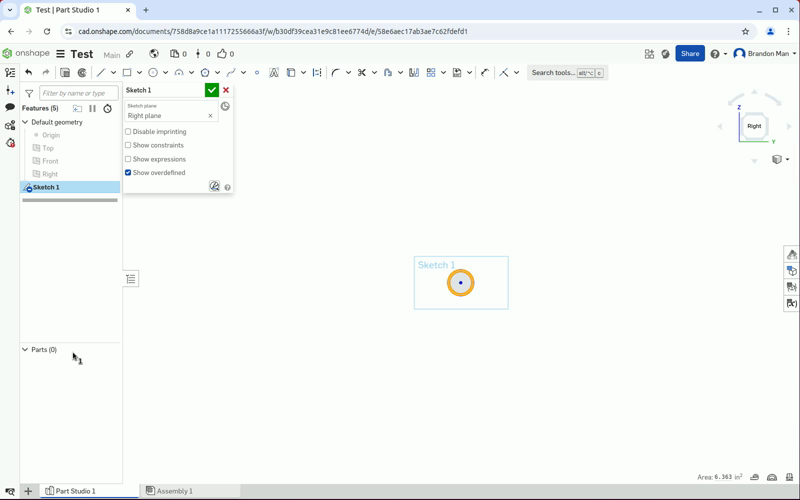
key(shift+e)
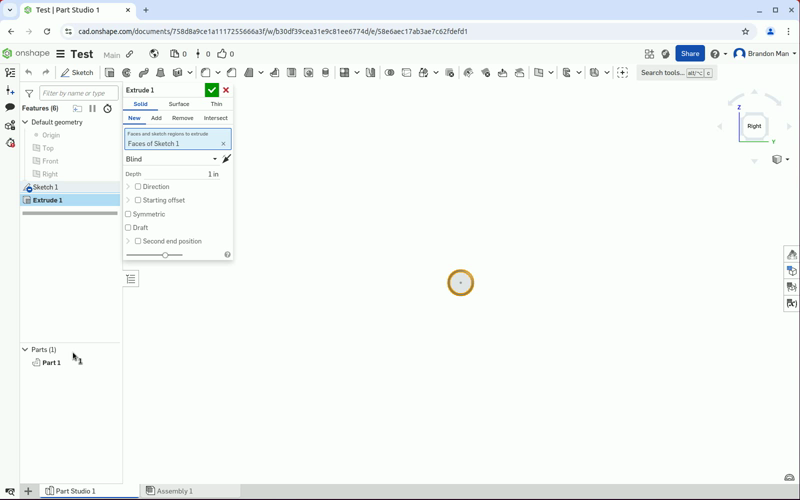
mouse_move(143, 106)
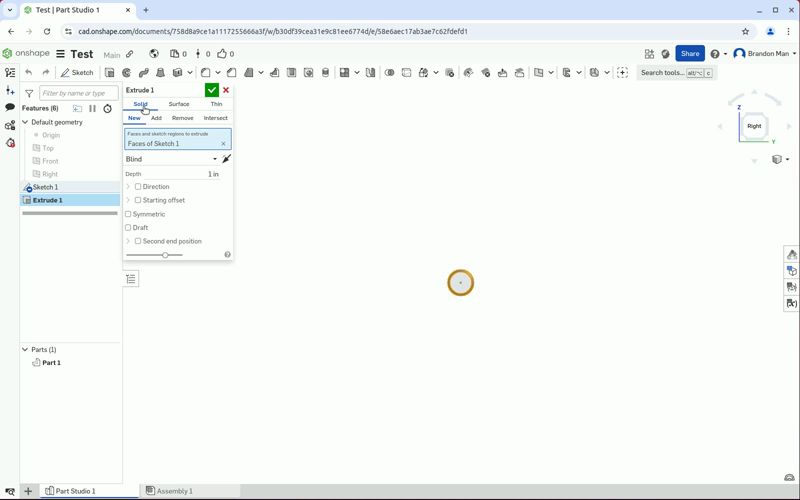
click(143, 106)
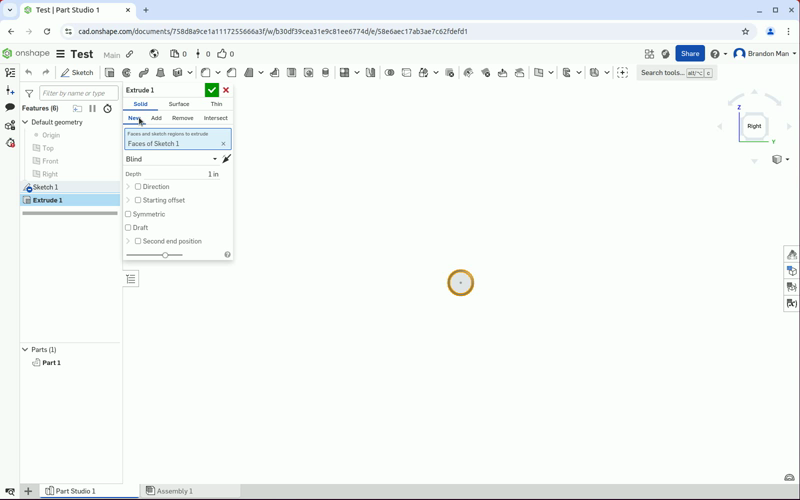
mouse_move(137, 120)
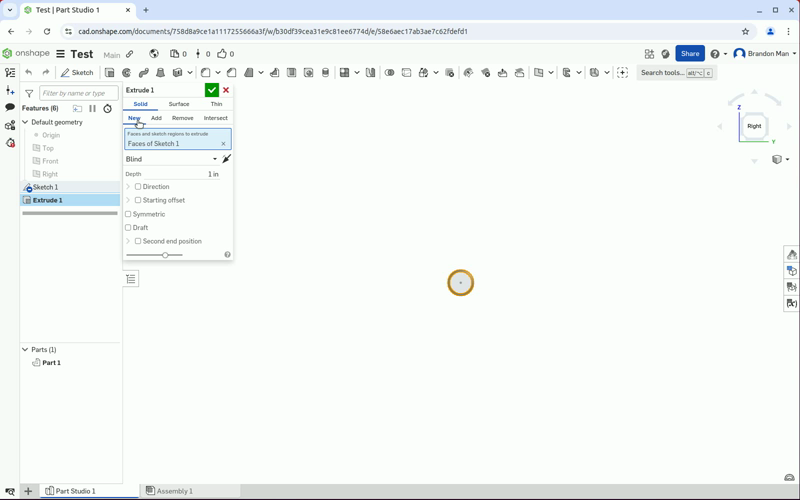
click(137, 120)
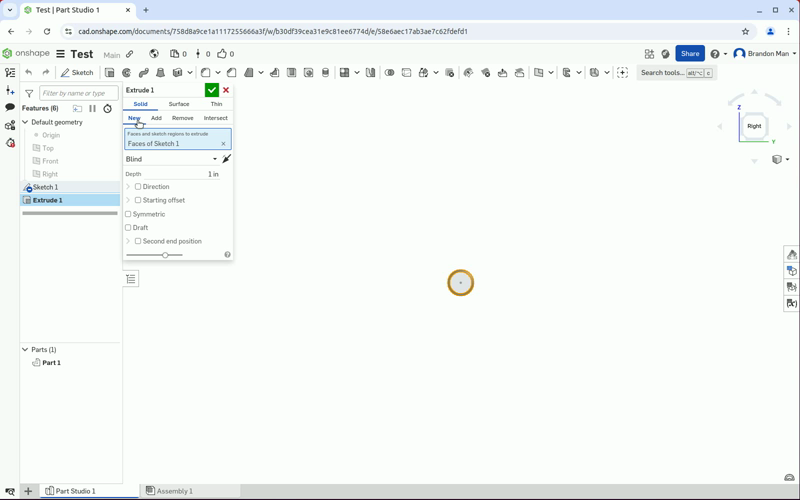
key(tab, 4)
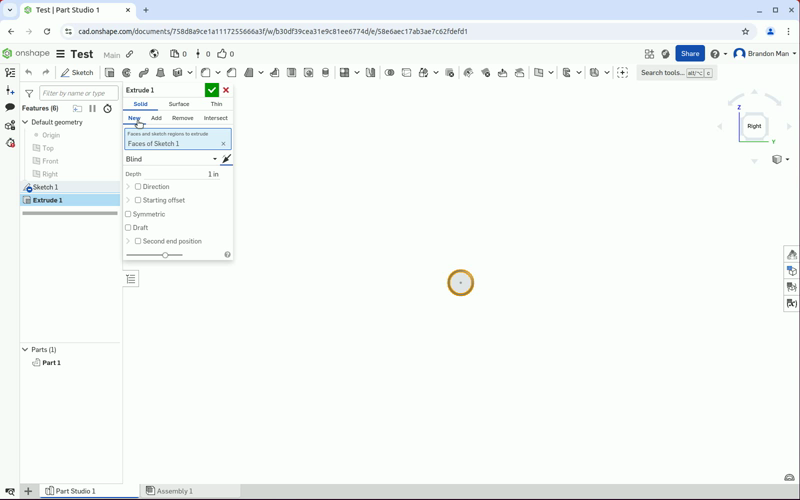
text(46.216)
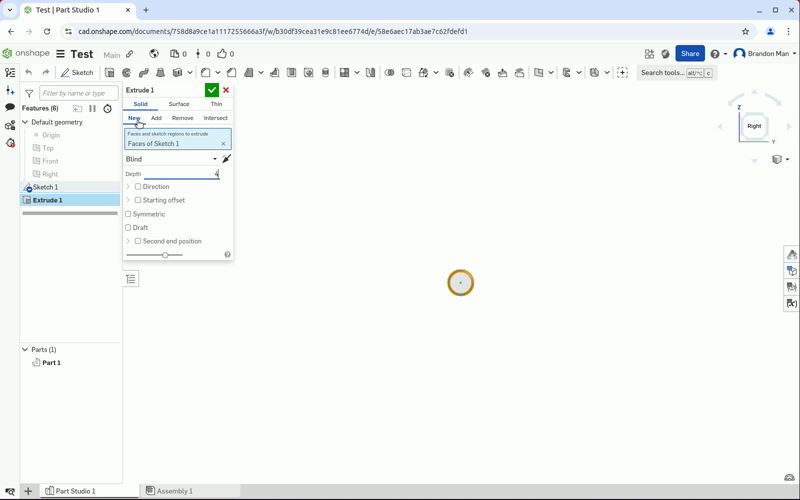
key(tab, 3)
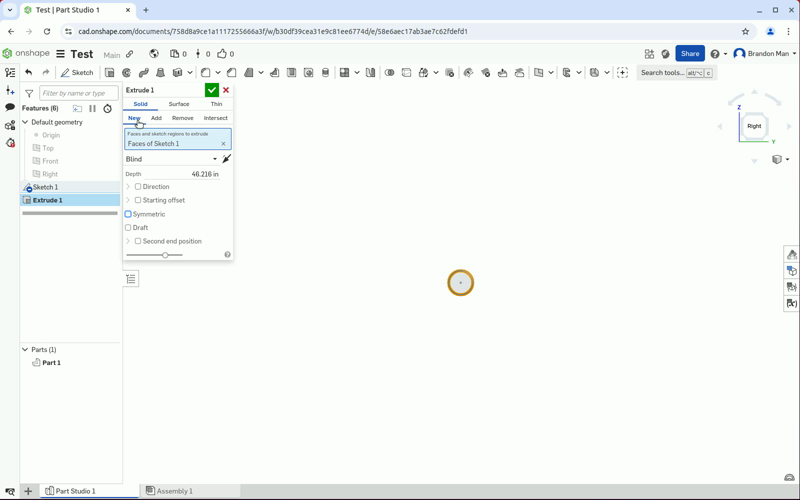
key(space)
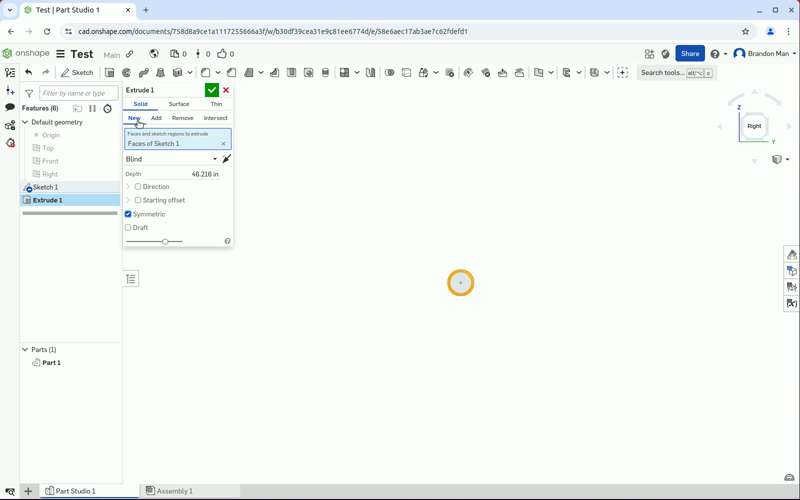
key(enter)
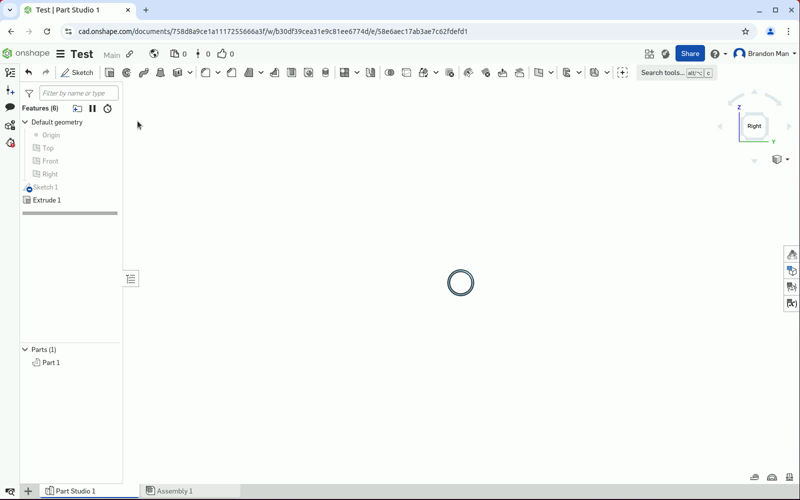
key(shift+h)
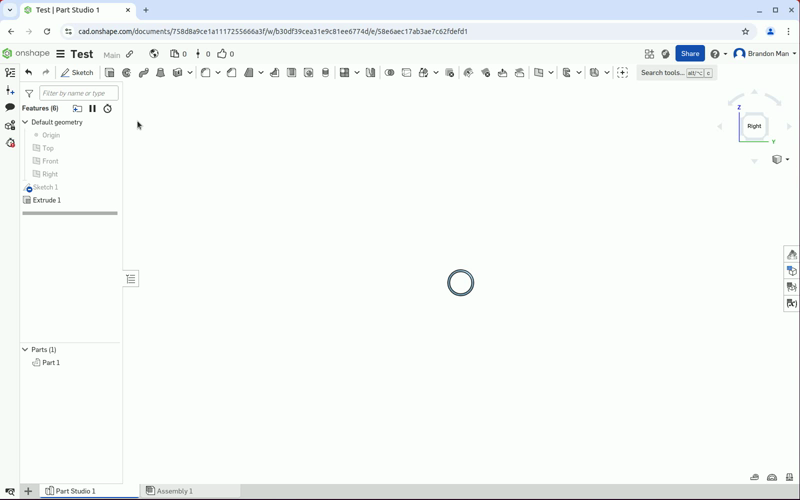
key(shift+h)
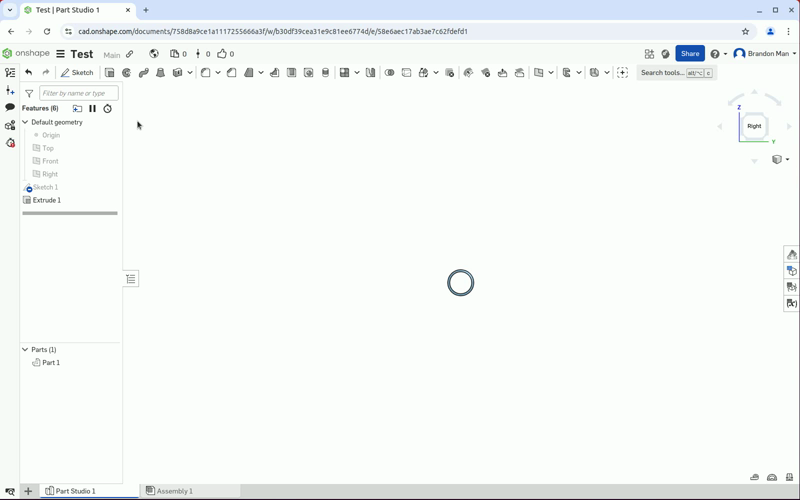
mouse_move(73, 189)
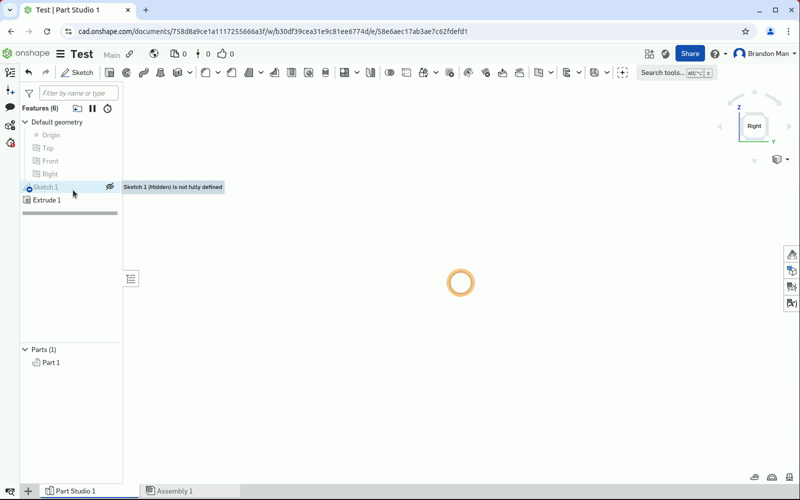
click(73, 189)
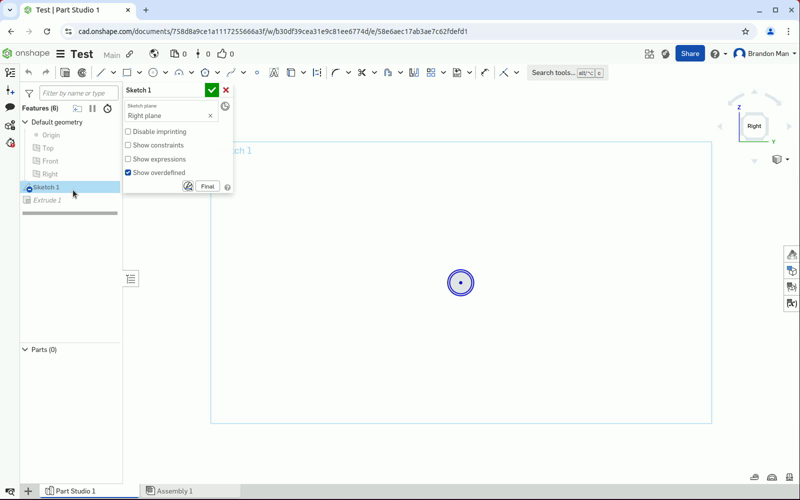
mouse_move(229, 92)
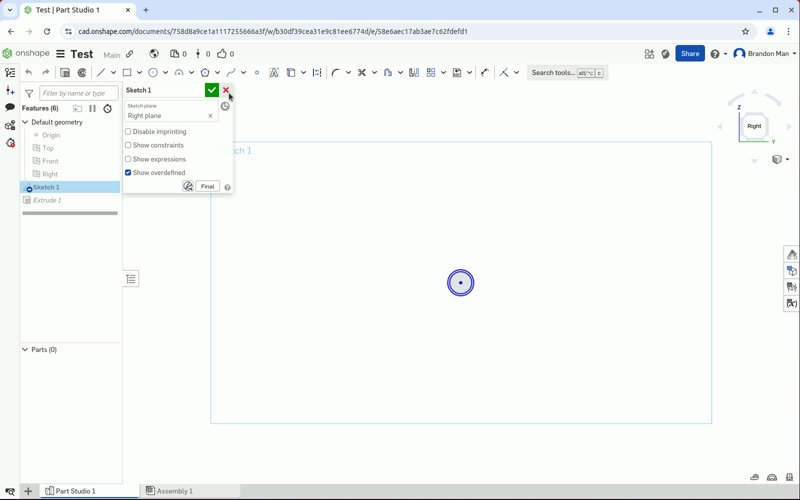
click(229, 92)
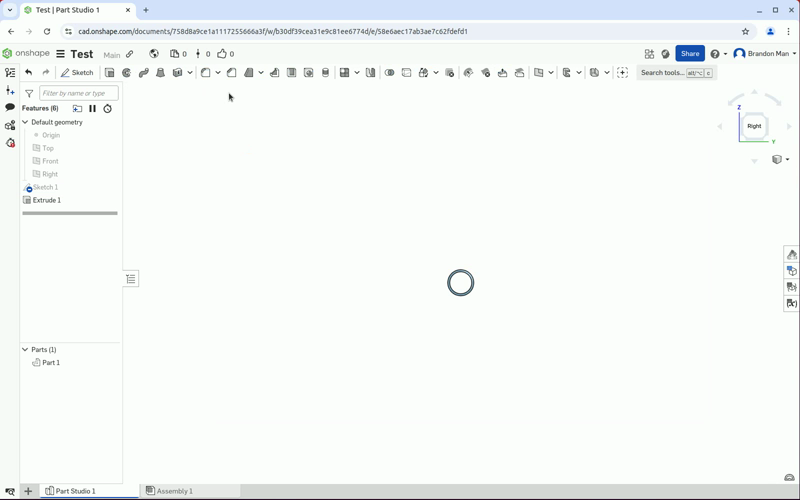
mouse_move(73, 352)
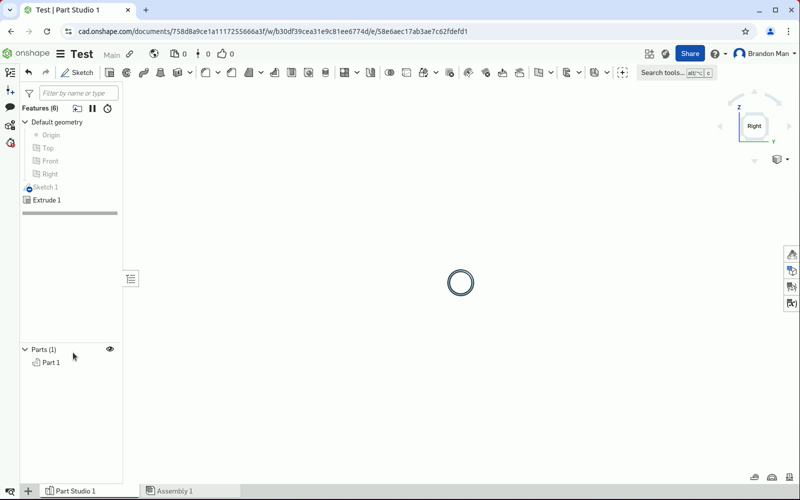
key(y)
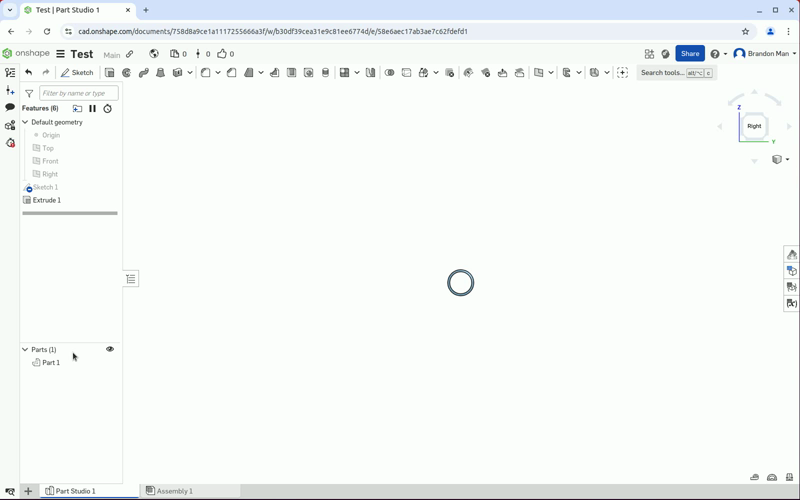
key(shift+p)
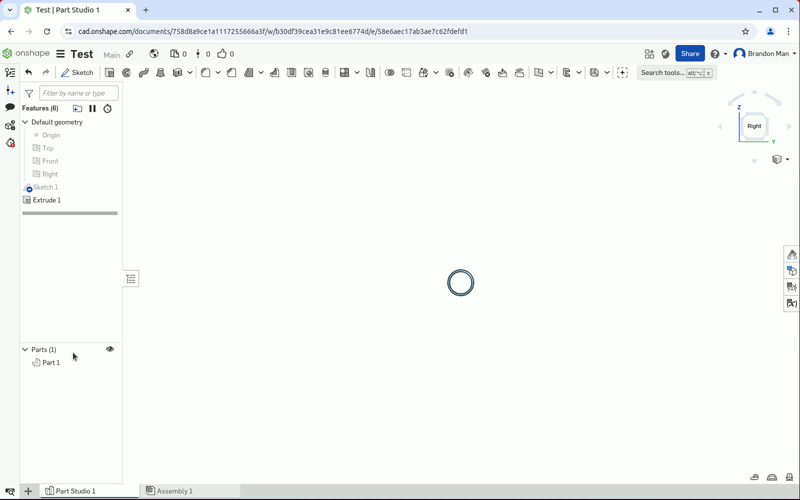
key(space)
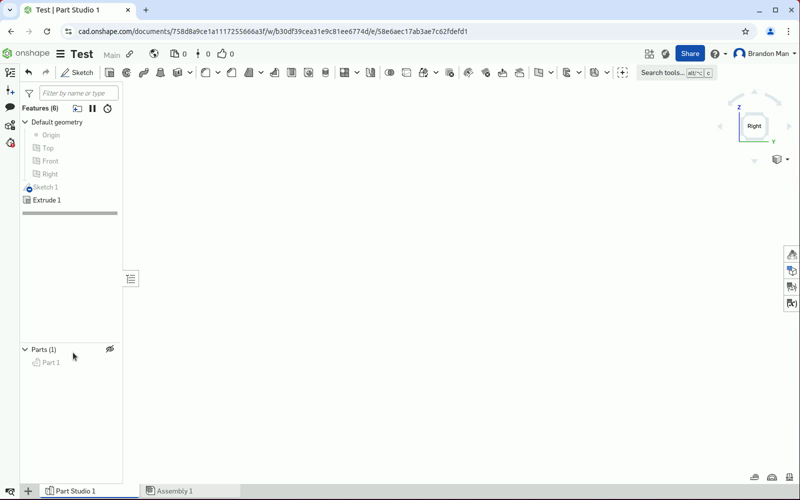
key_down(shift)
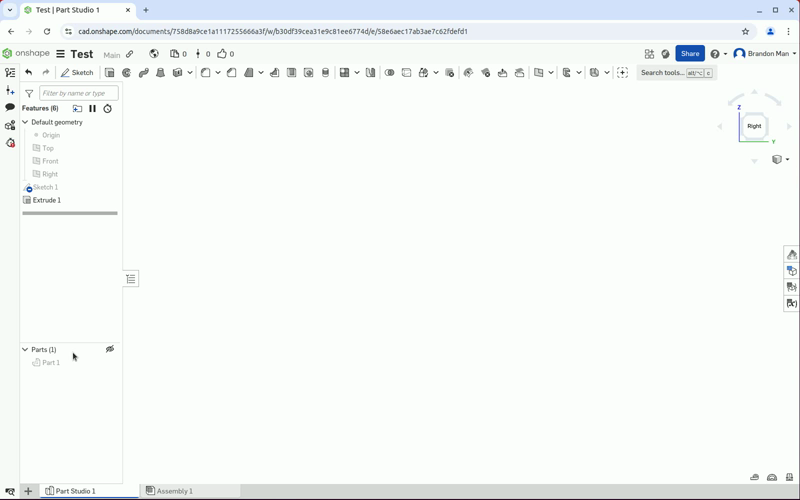
key(right)
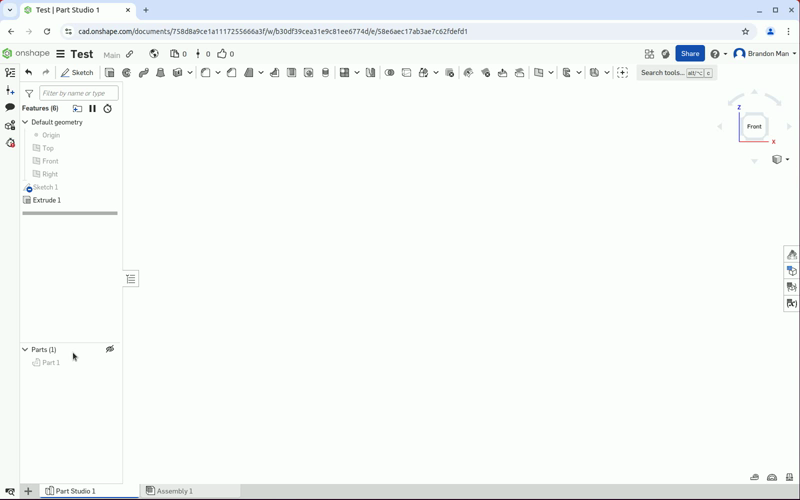
key_up(shift)
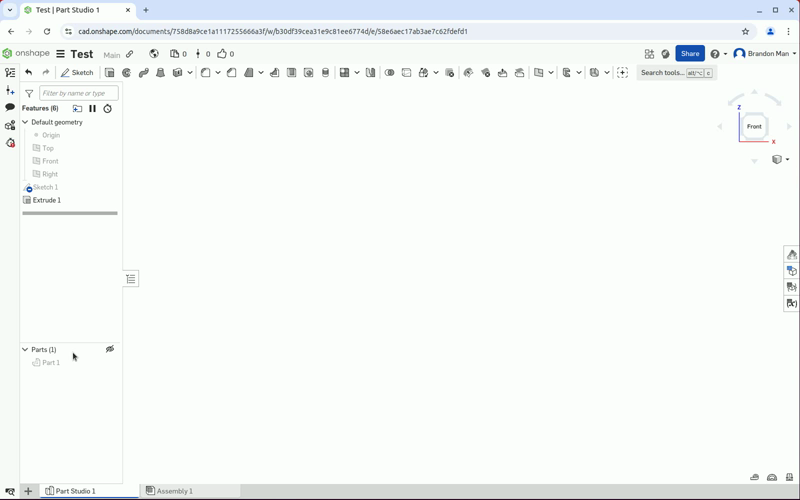
mouse_move(73, 352)
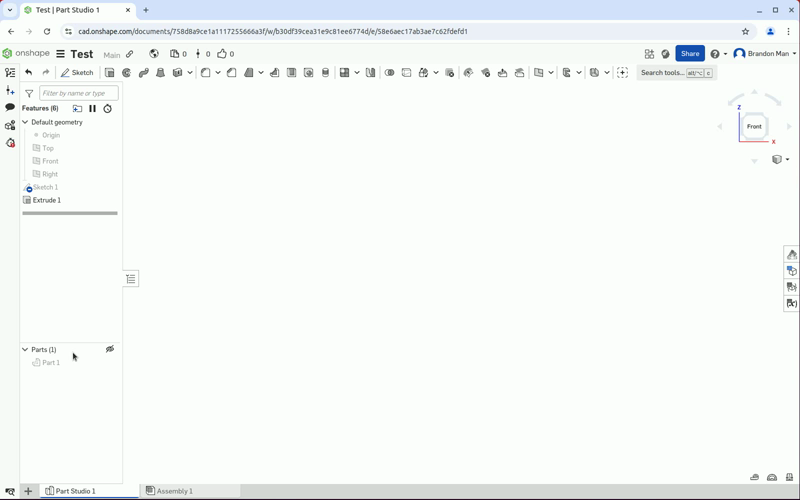
key(shift+y)
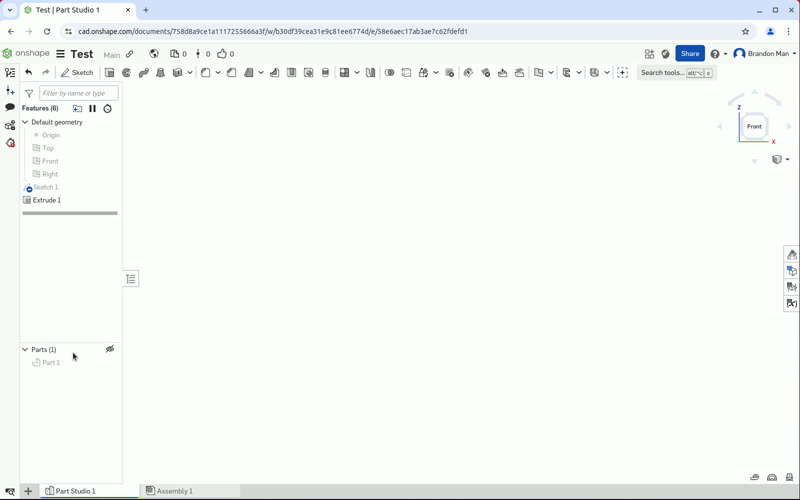
key(shift+s)
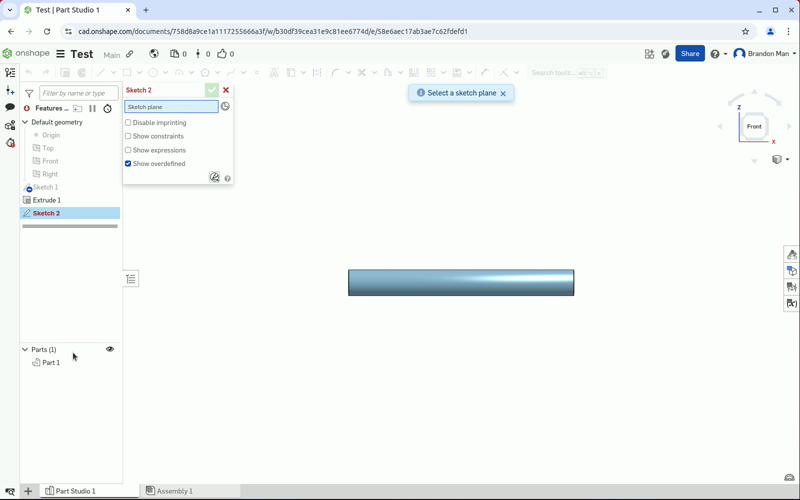
mouse_move(73, 163)
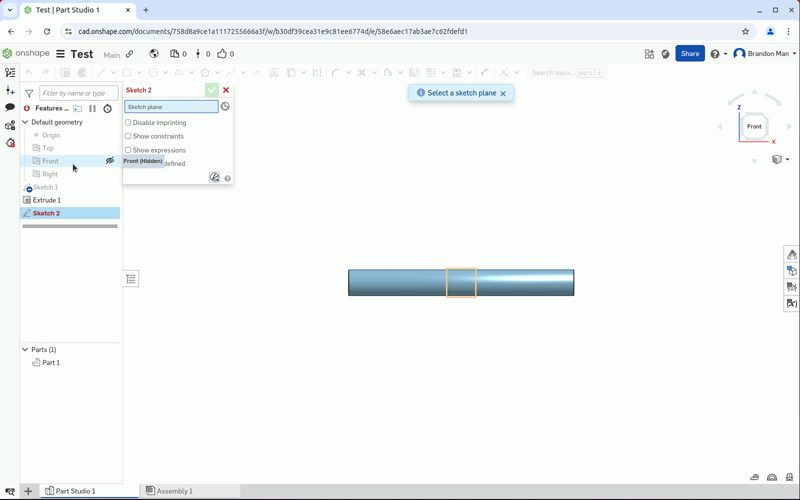
click(73, 163)
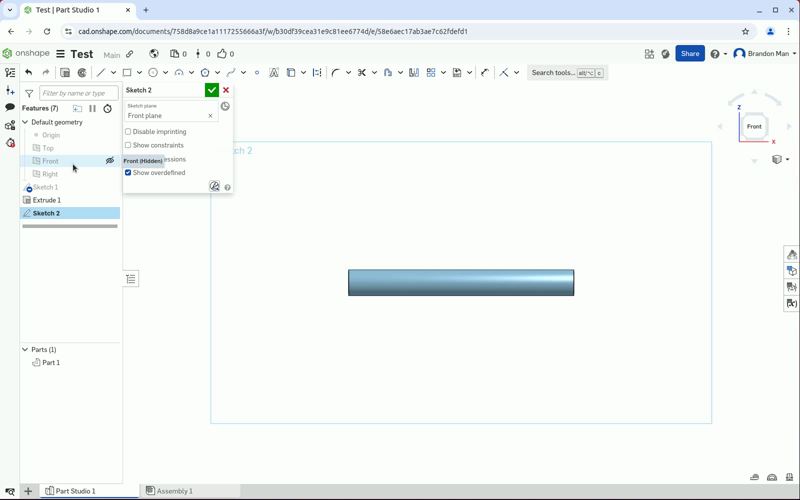
mouse_move(73, 352)
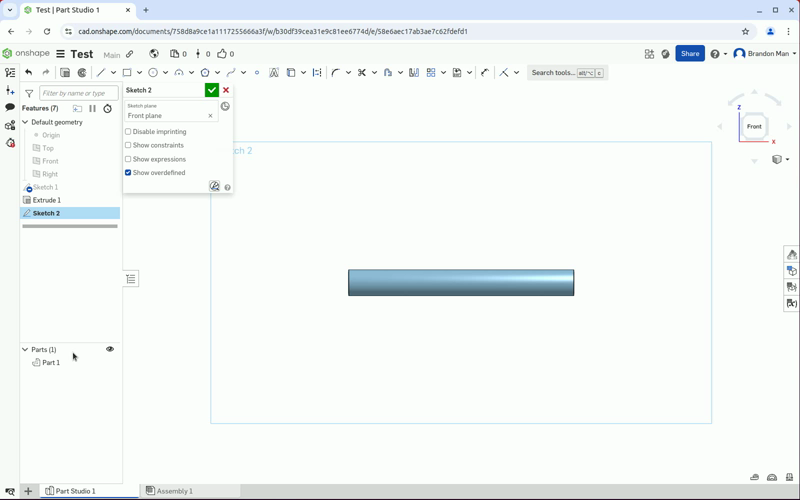
key(y)
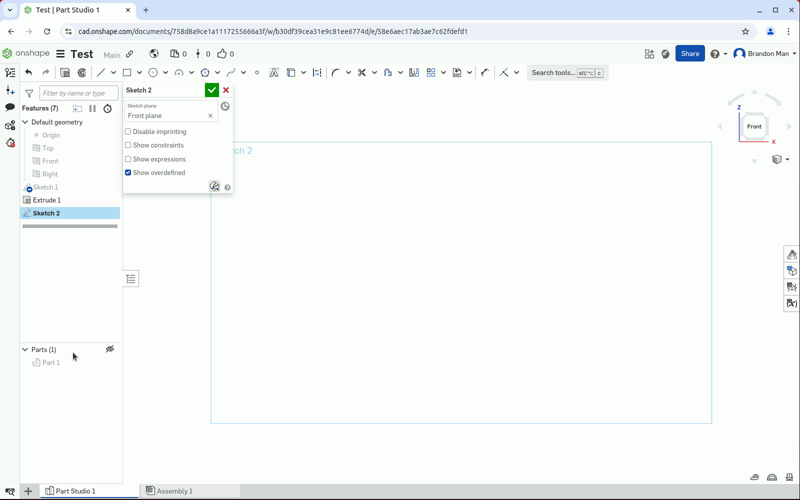
key(c)
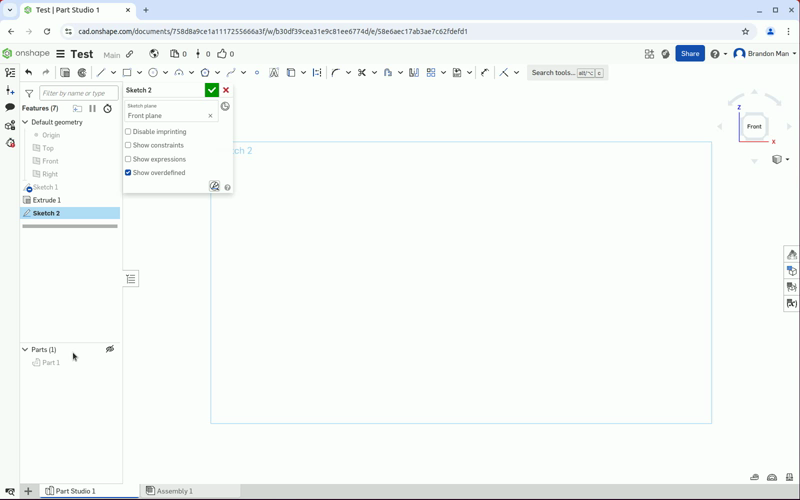
key_down(shift)
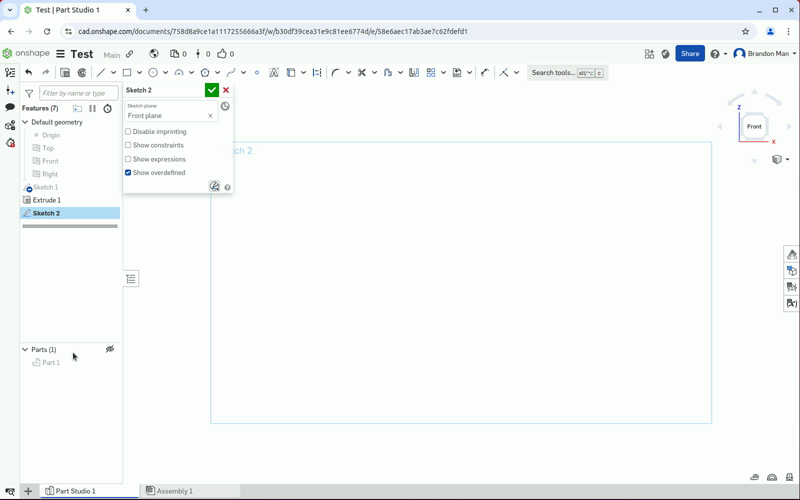
mouse_move(566, 282)
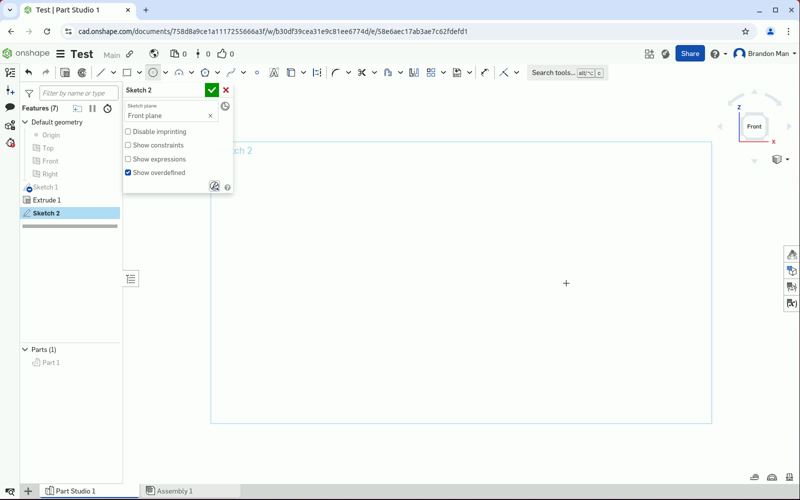
click(566, 282)
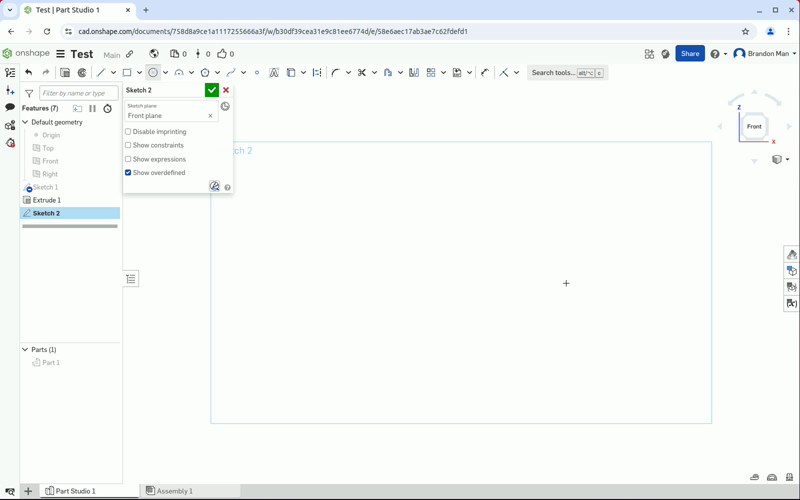
key_up(shift)
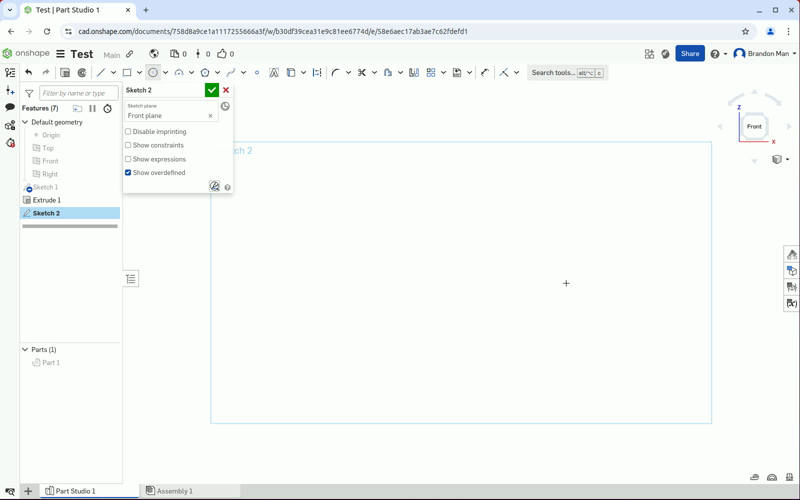
mouse_move(570, 282)
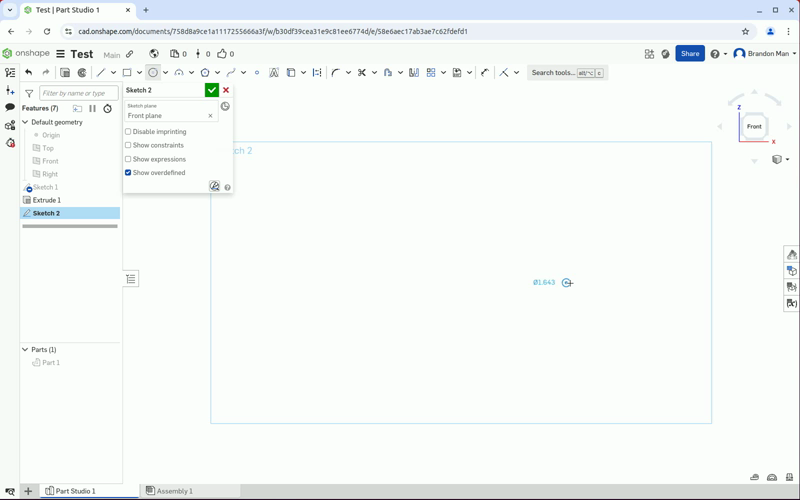
click(570, 282)
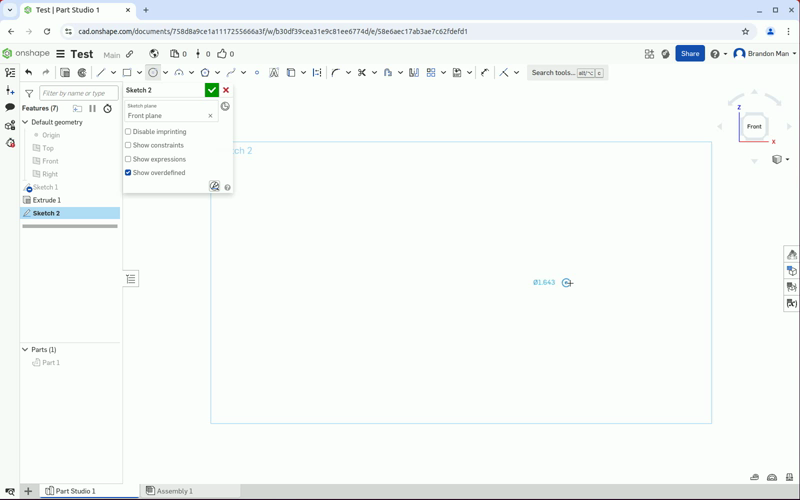
key(esc)
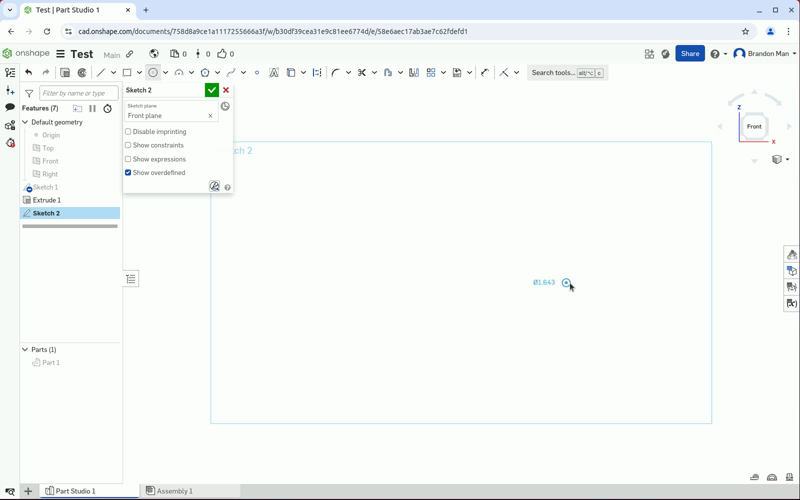
mouse_move(565, 285)
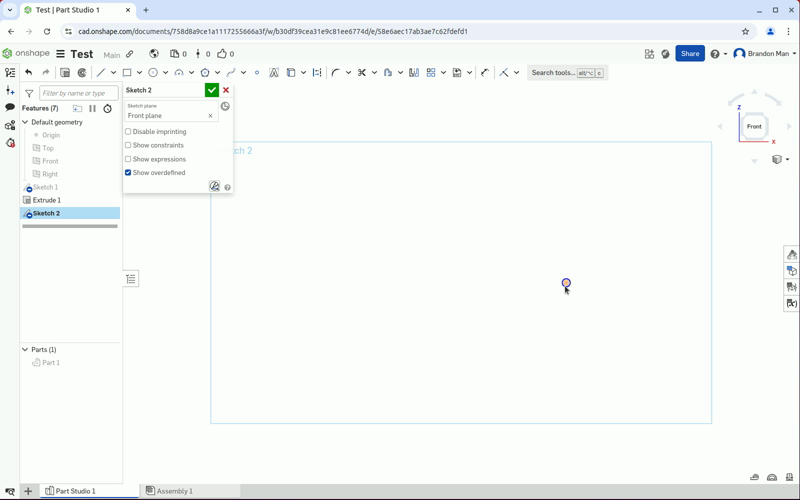
scroll(6)
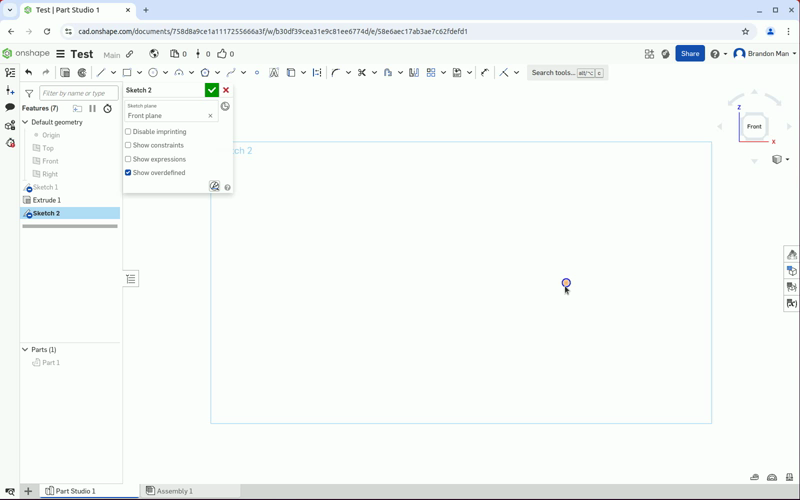
scroll(6)
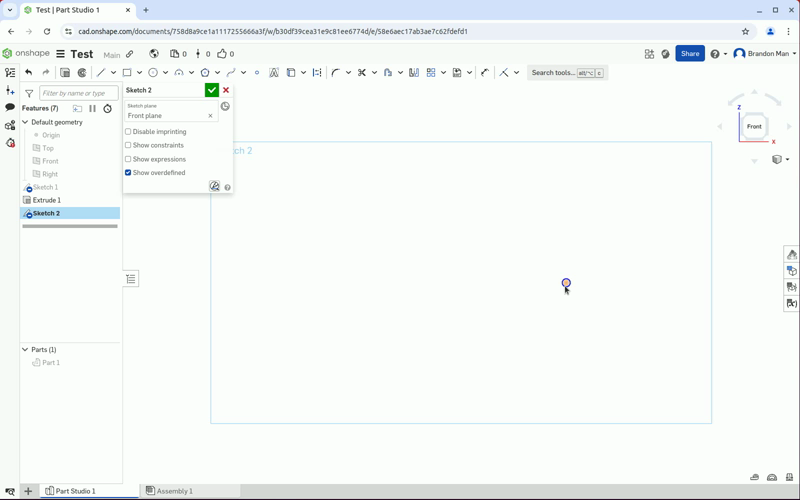
scroll(6)
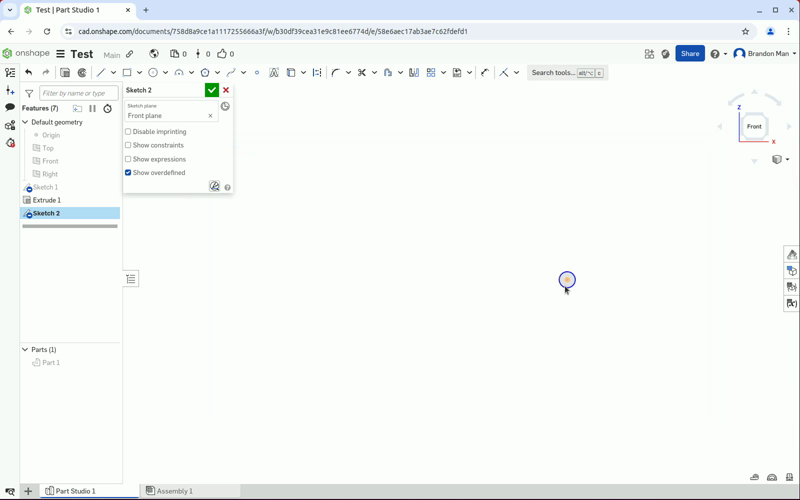
scroll(6)
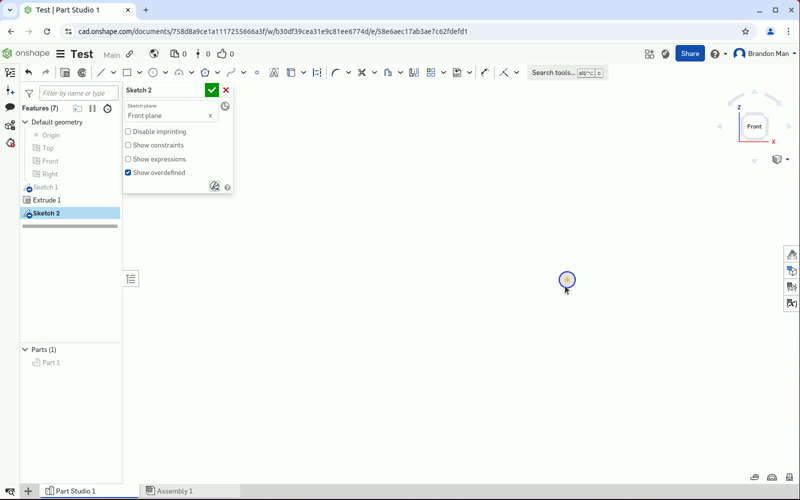
scroll(6)
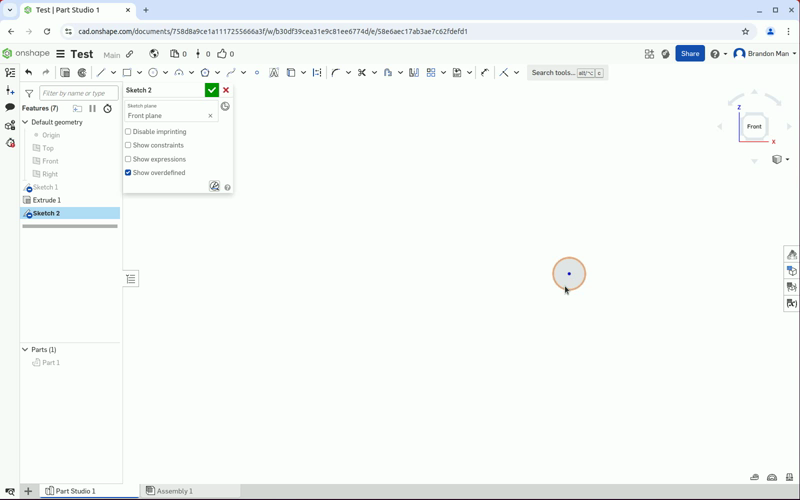
scroll(6)
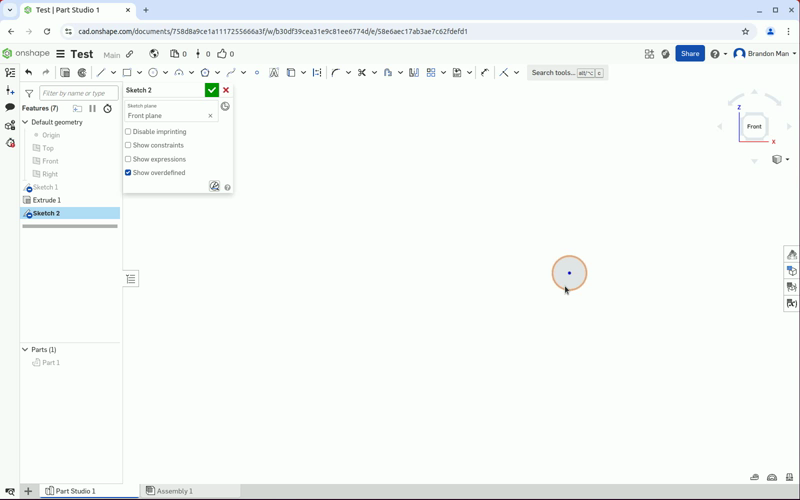
scroll(6)
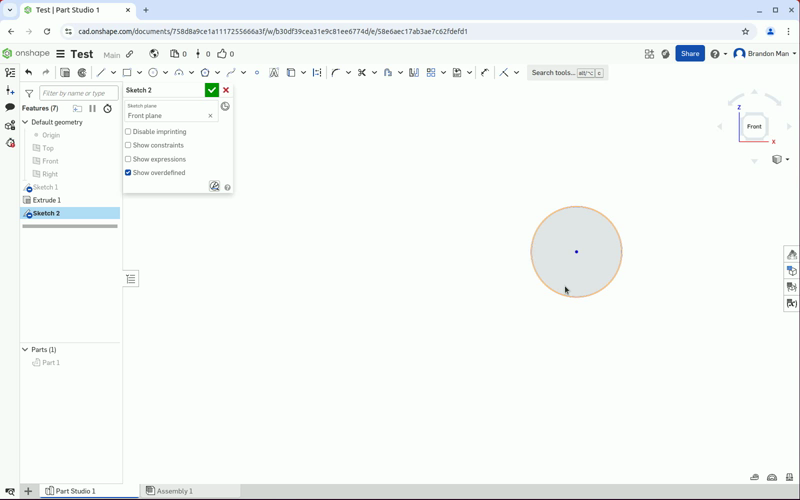
click(565, 285)
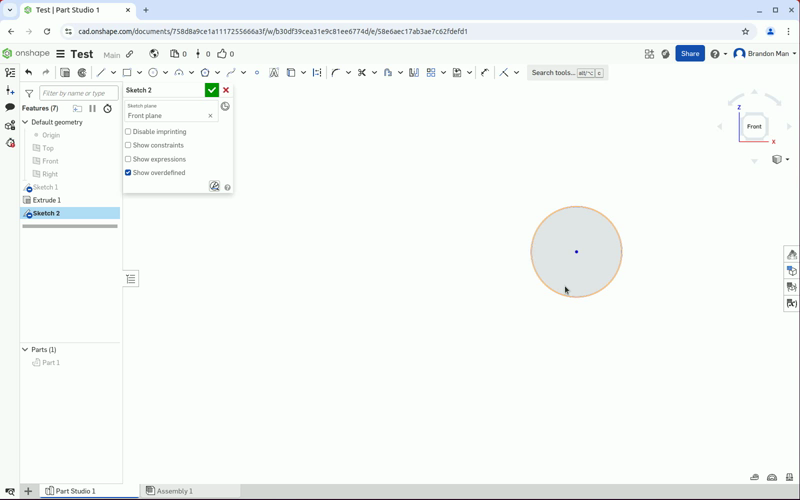
scroll(-6)
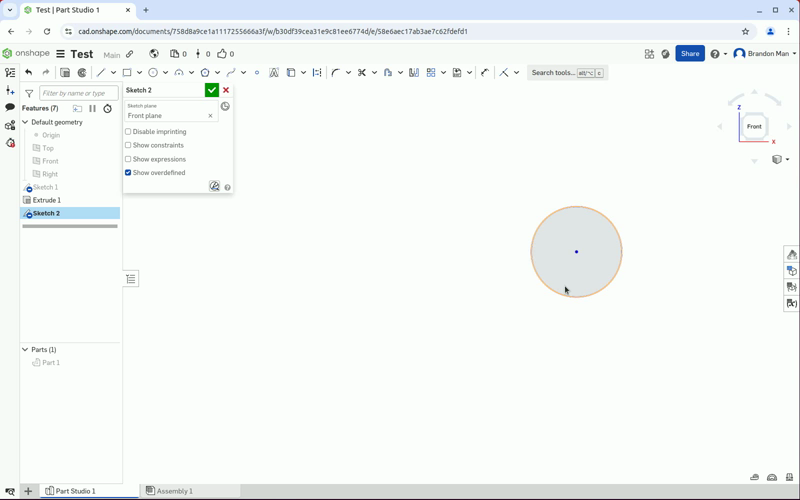
scroll(-6)
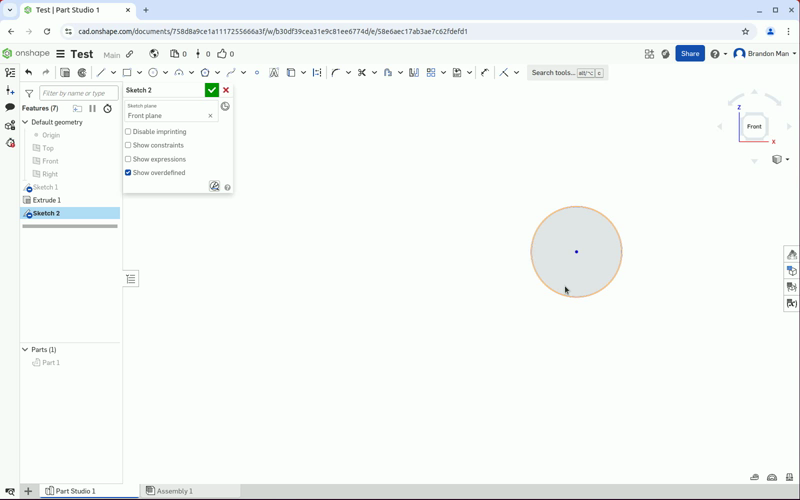
scroll(-6)
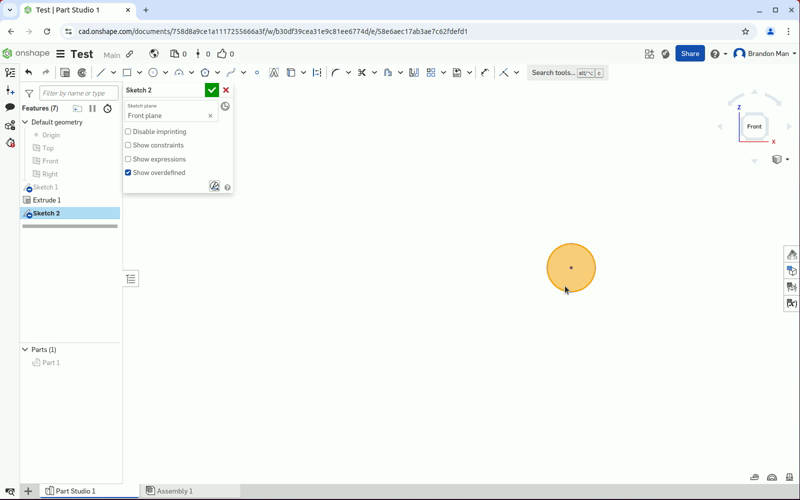
scroll(-6)
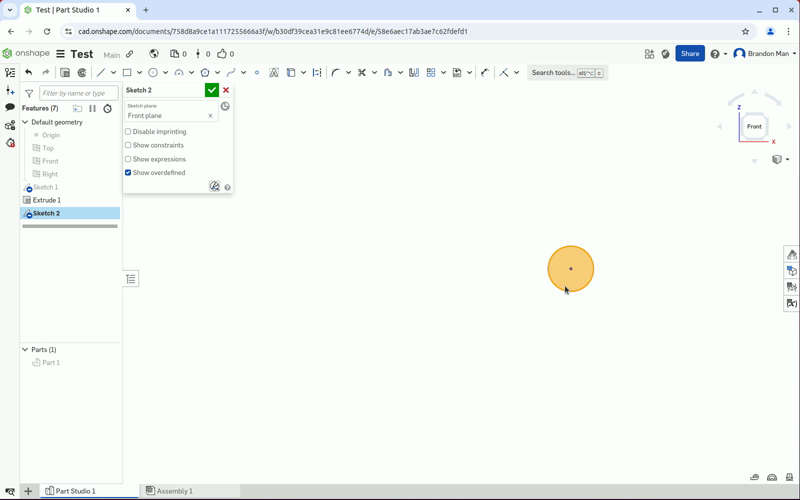
scroll(-6)
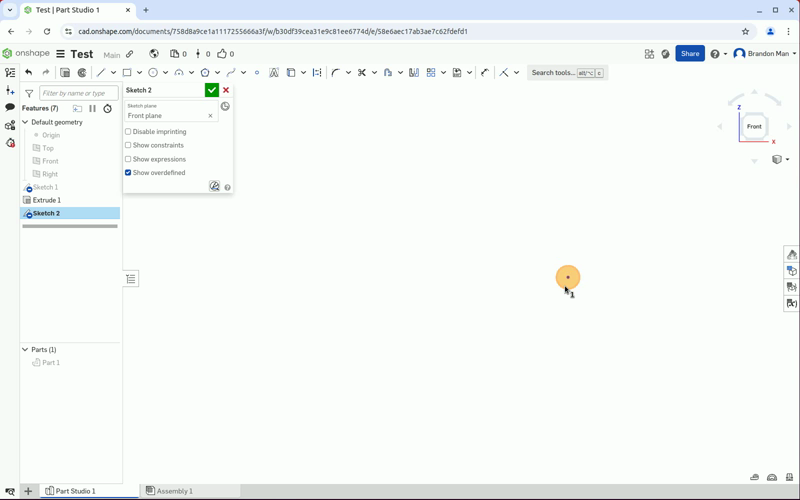
scroll(-6)
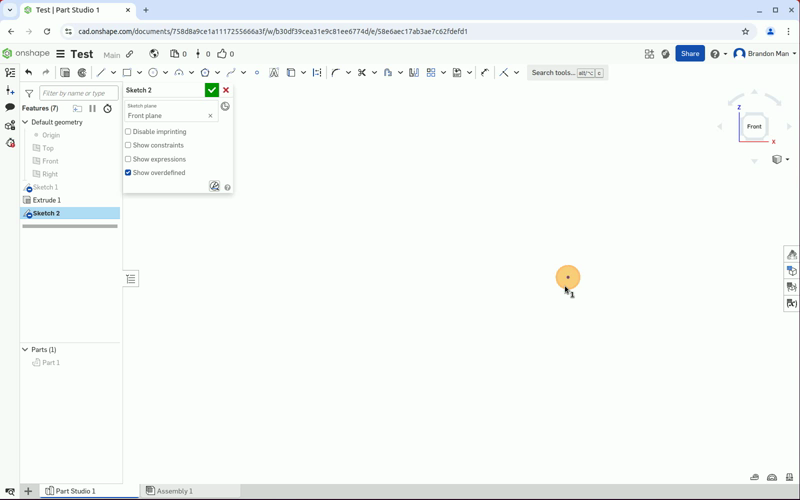
scroll(-6)
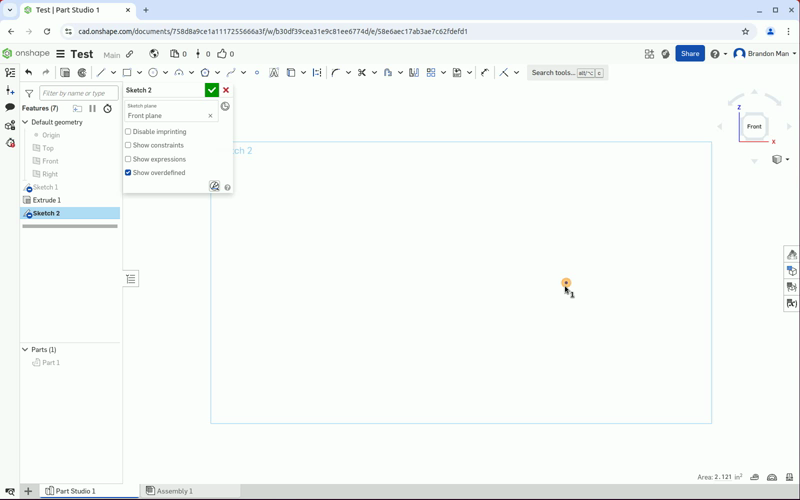
mouse_move(73, 352)
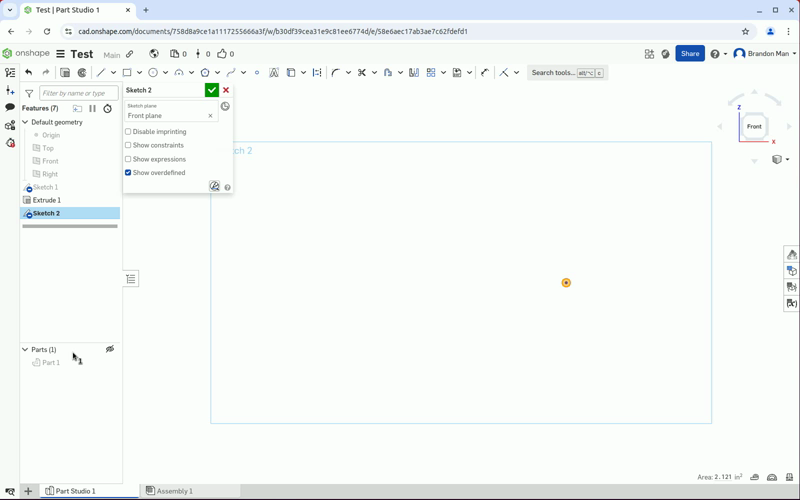
key(shift+y)
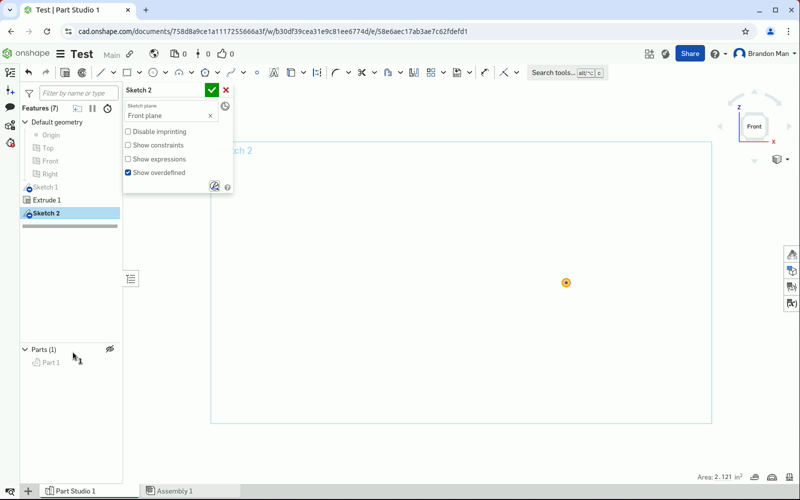
key(shift+e)
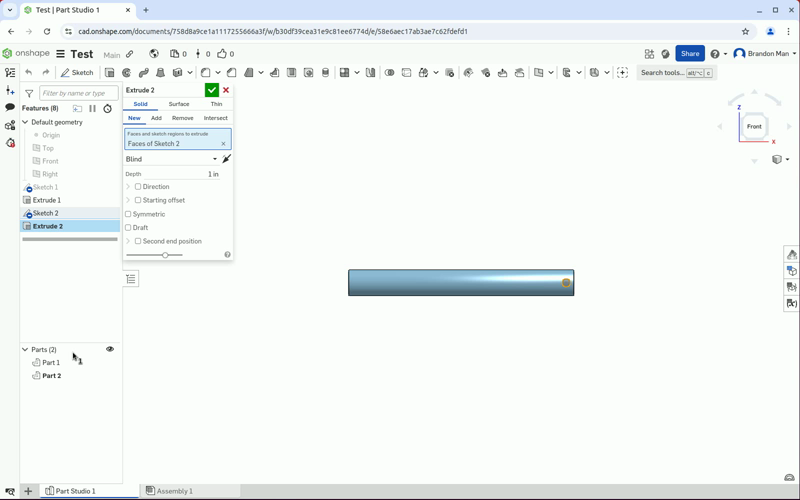
mouse_move(143, 106)
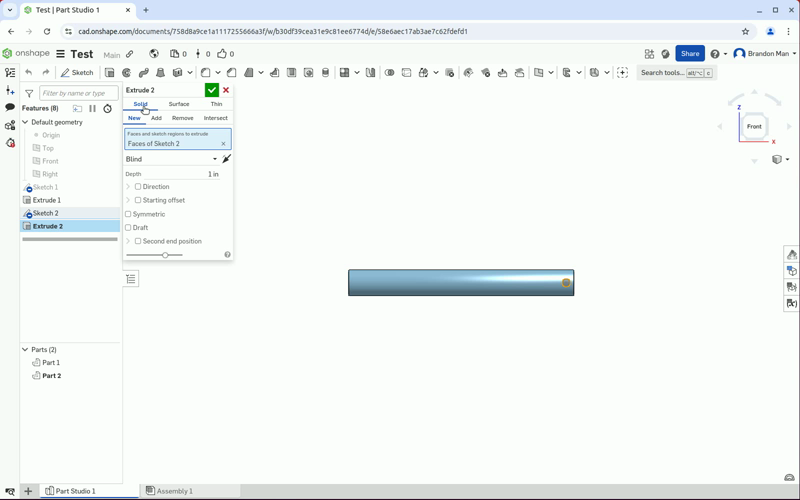
click(143, 106)
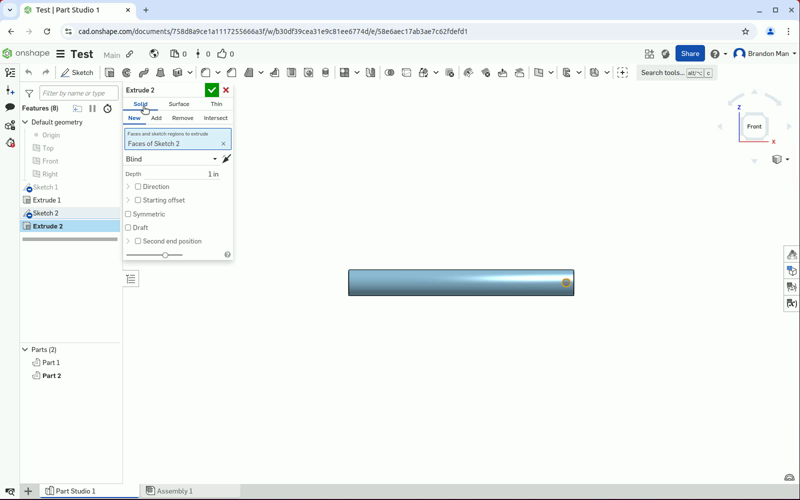
mouse_move(186, 120)
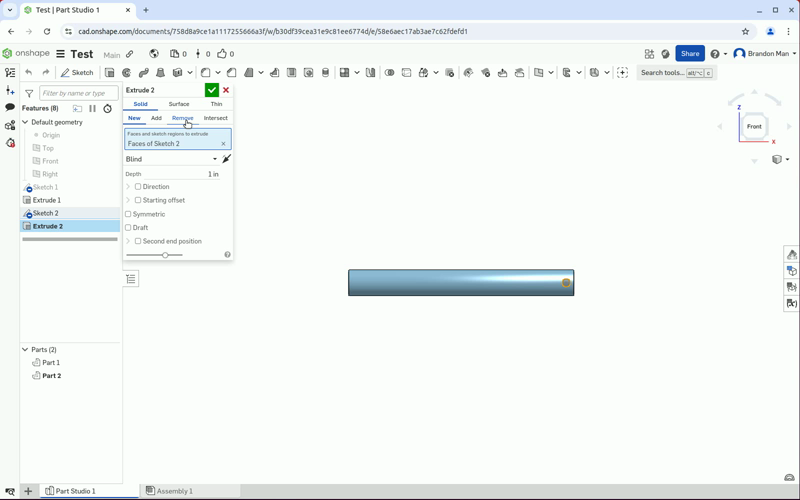
click(186, 120)
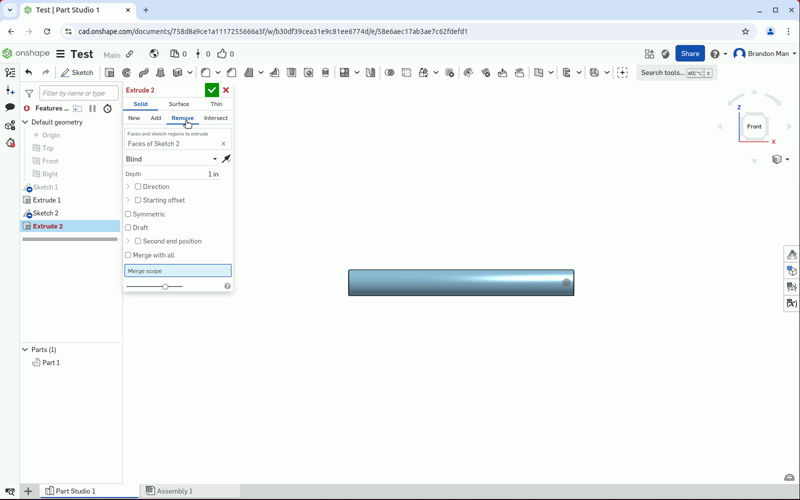
key(tab, 4)
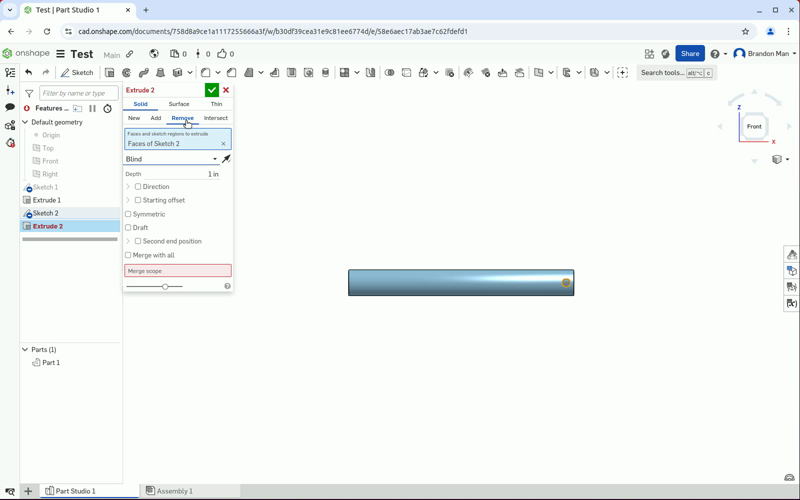
text(-6.74)
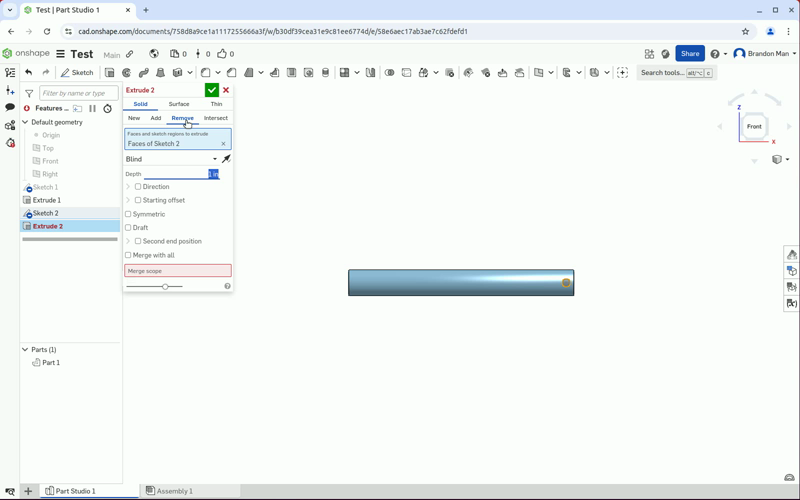
key(tab, 3)
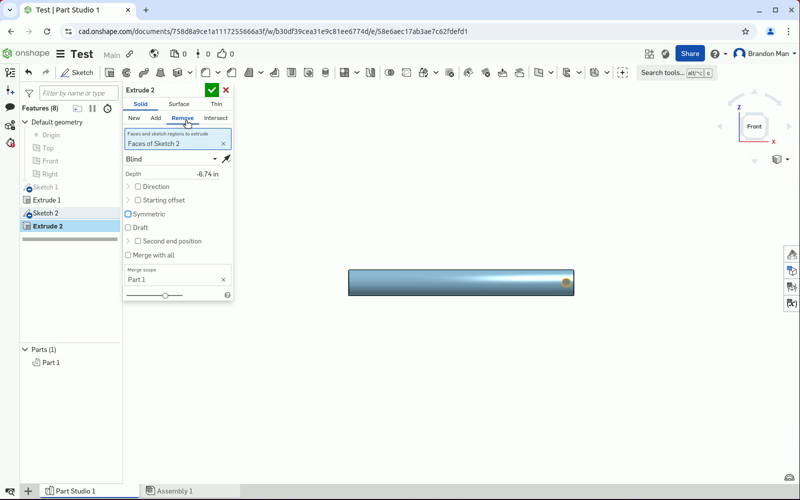
key(space)
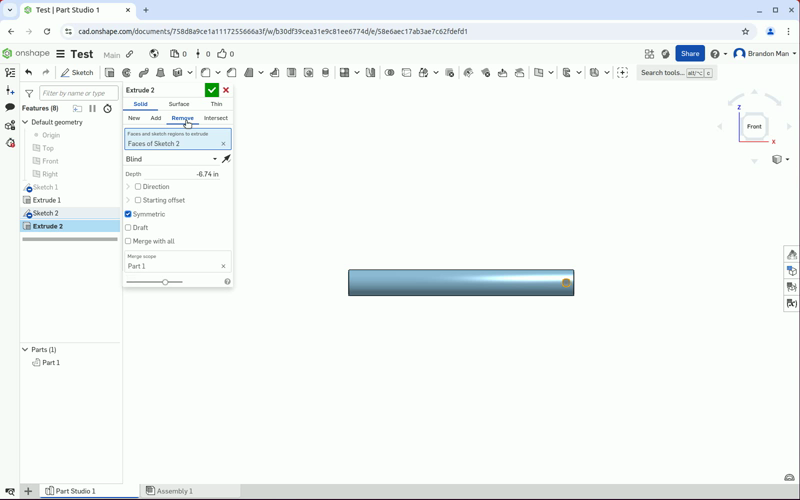
key(tab, 2)
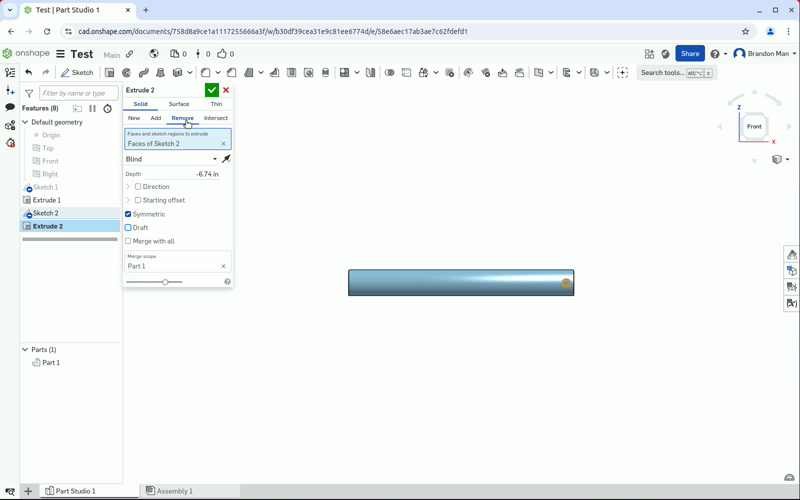
key(space)
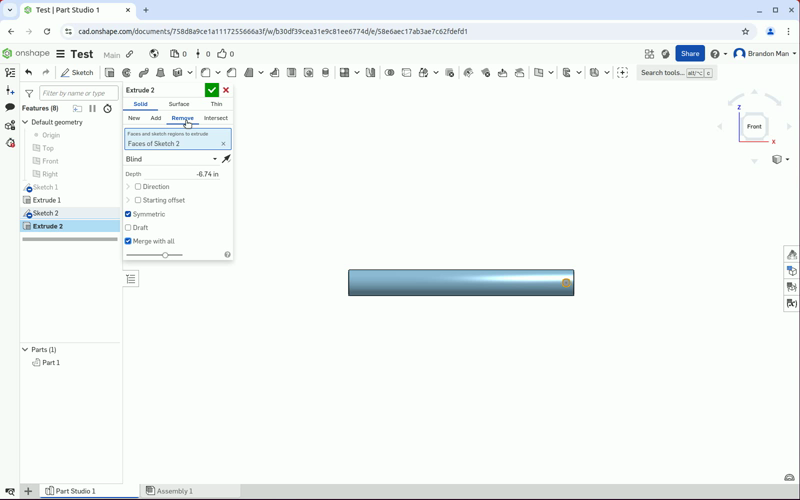
key(enter)
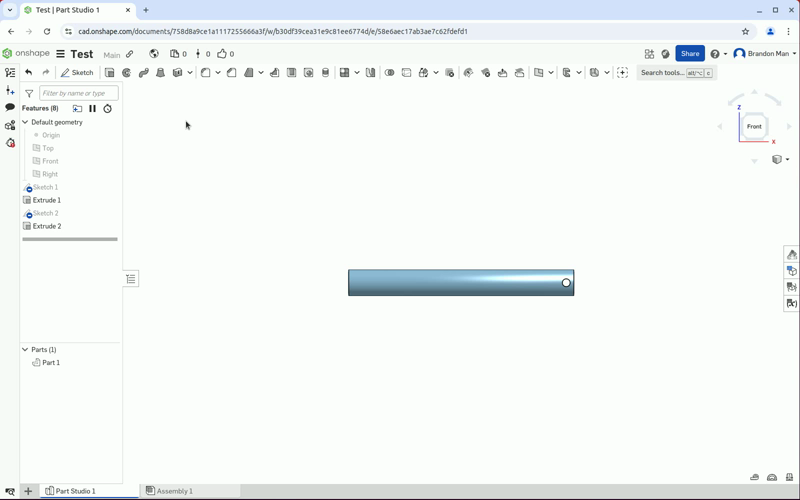
key(shift+h)
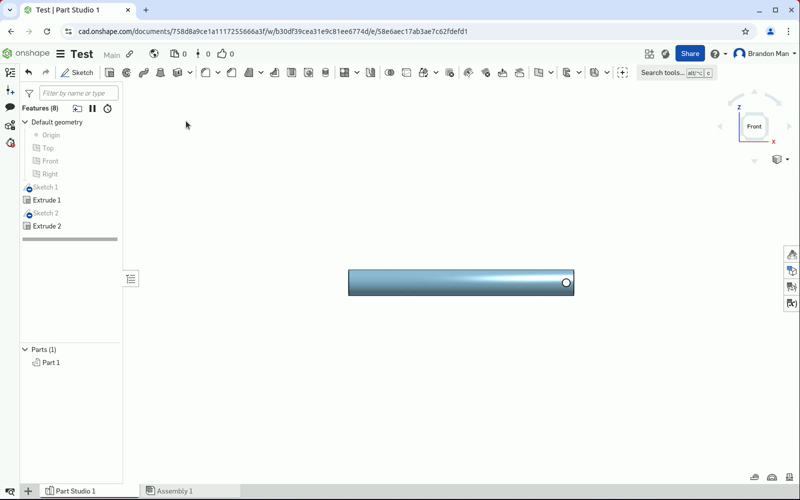
key(shift+h)
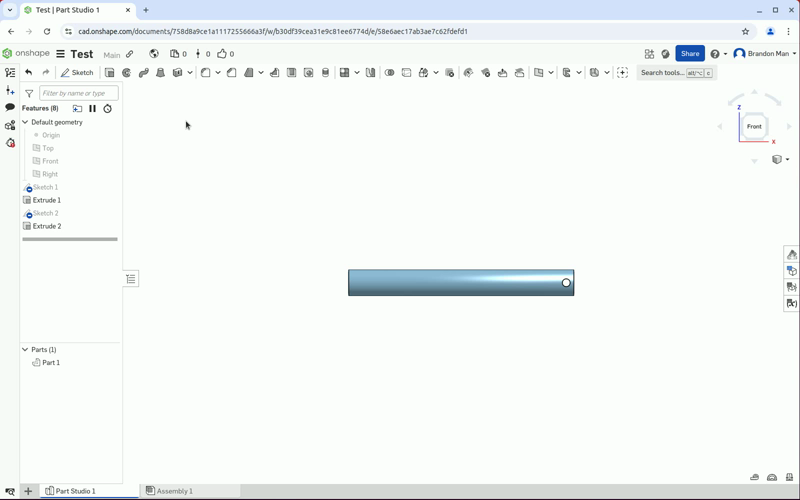
key(shift+7)
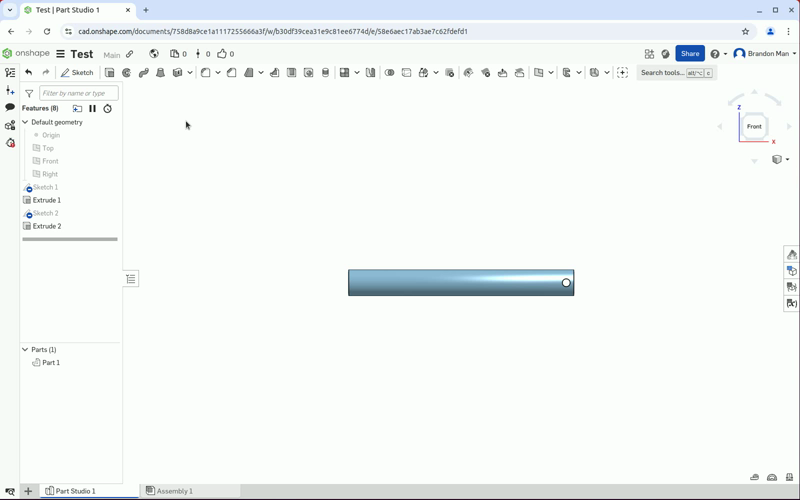
key(left, 2)
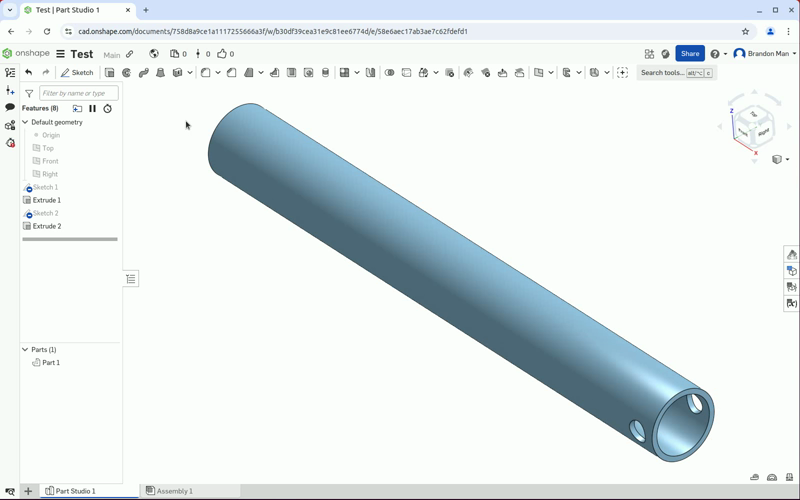
key(down, 2)
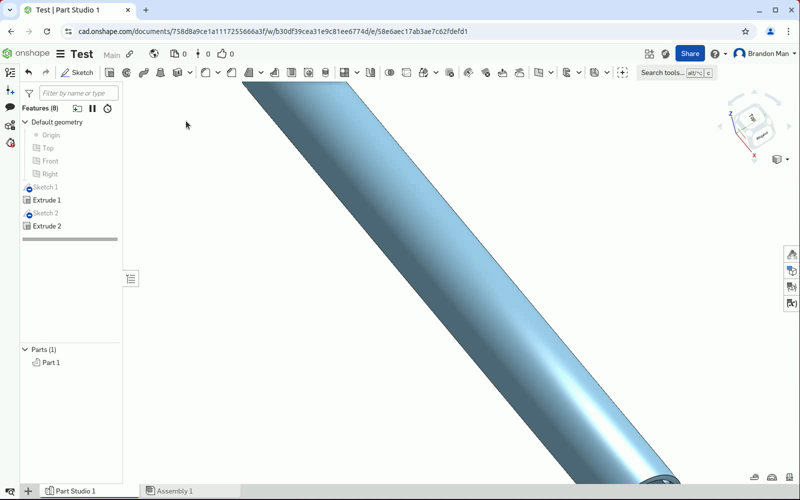
key(up, 2)
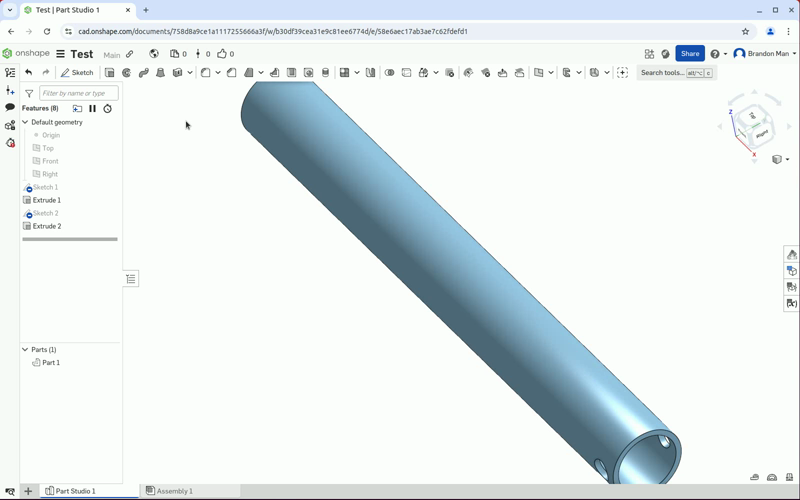
key(right, 2)
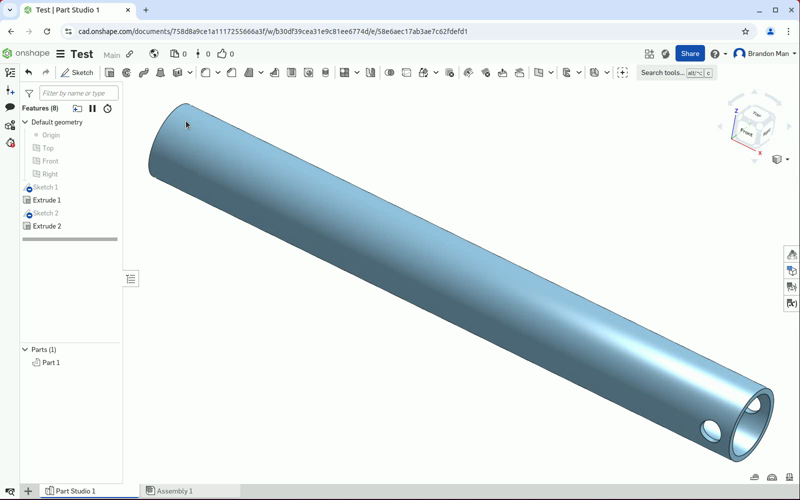
mouse_move(73, 189)
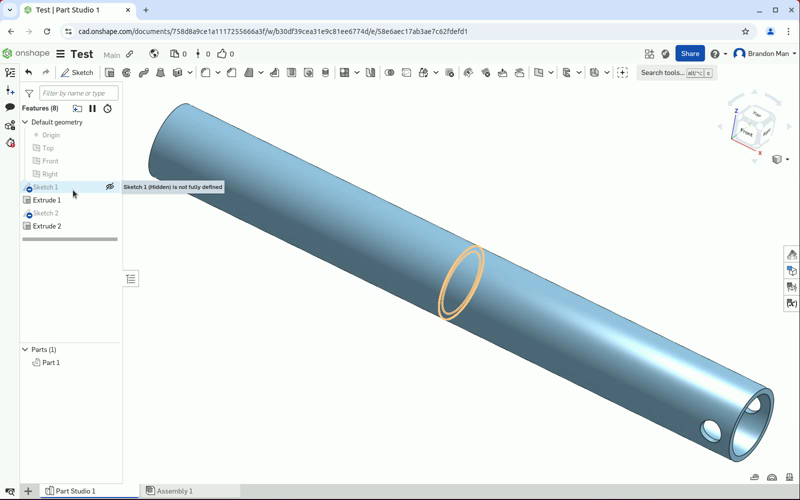
click(73, 189)